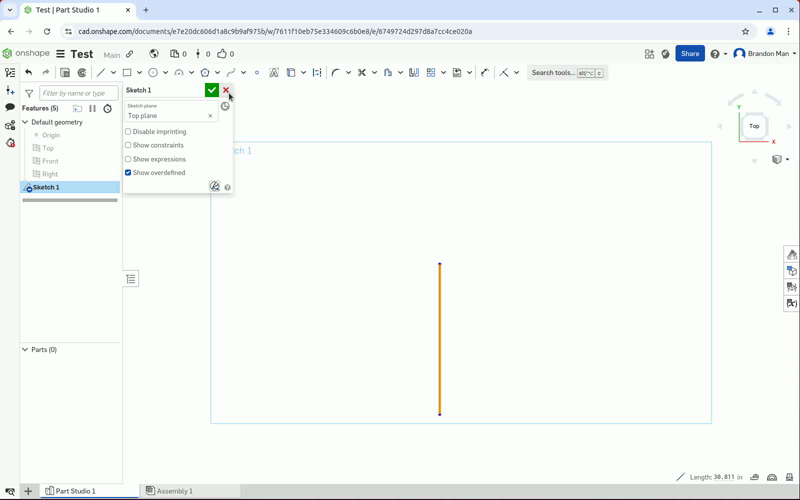
key(shift+h)
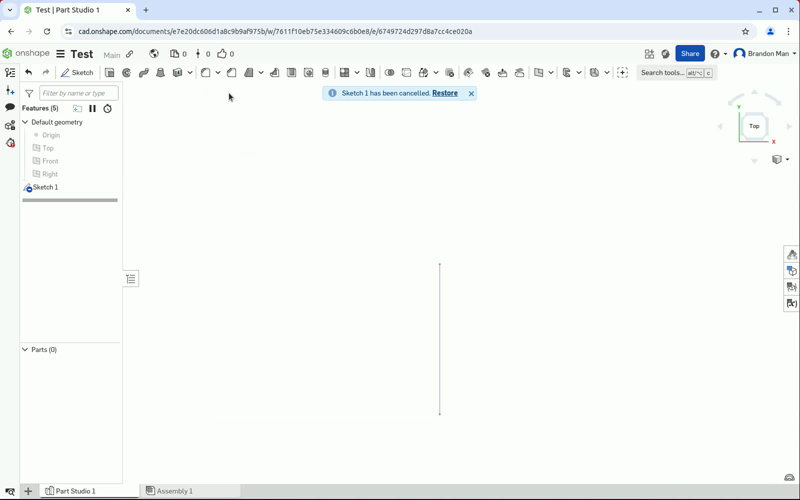
key(shift+s)
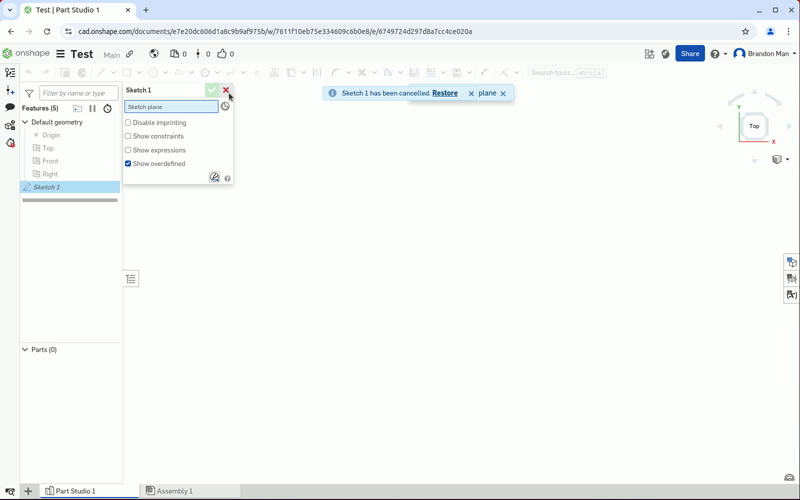
mouse_move(73, 150)
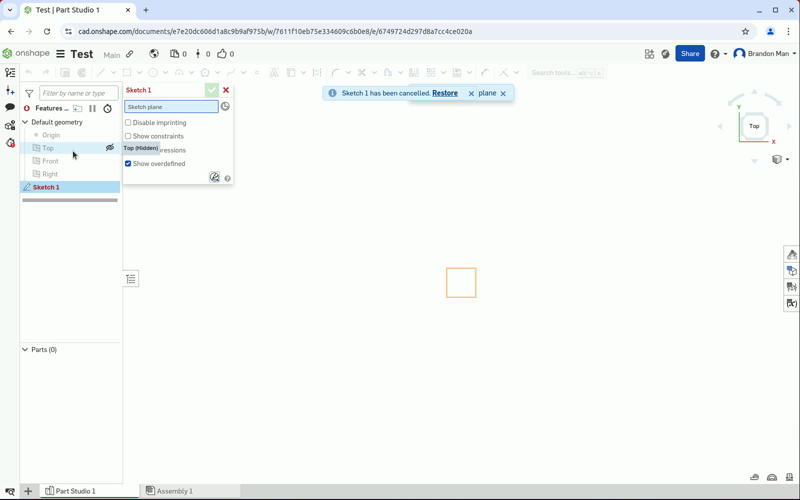
click(73, 150)
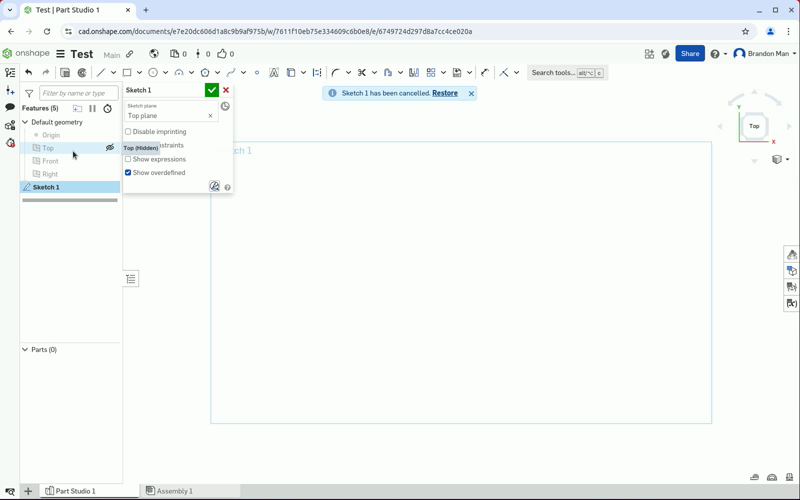
mouse_move(73, 352)
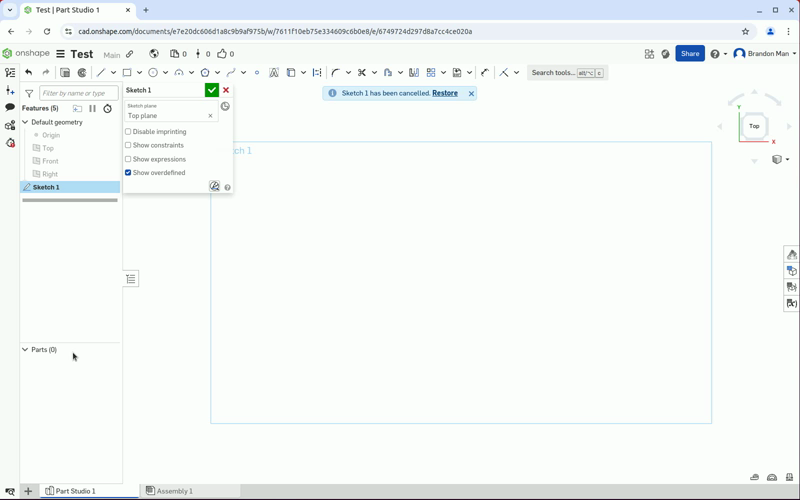
key(y)
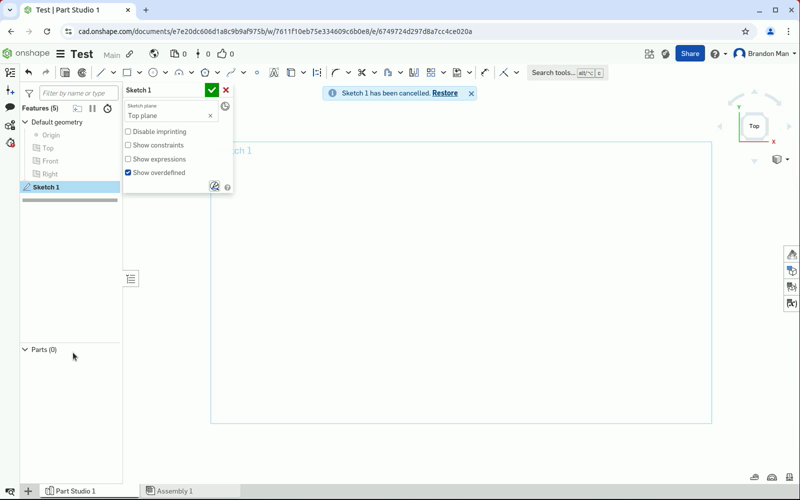
key(l)
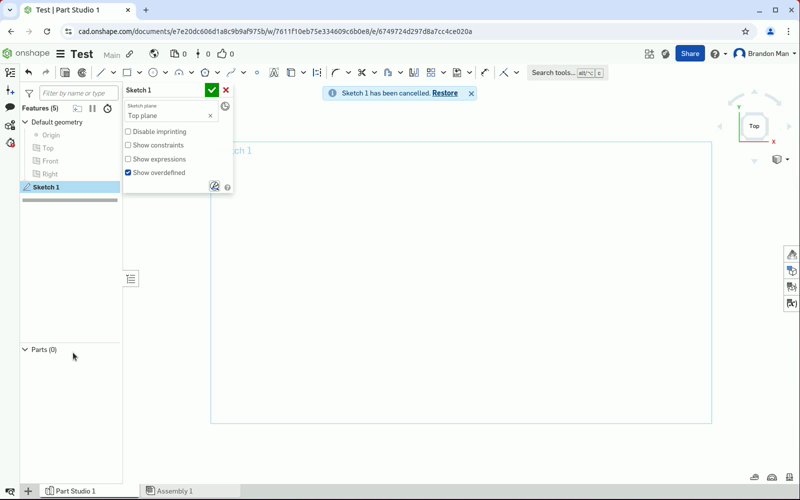
key_down(shift)
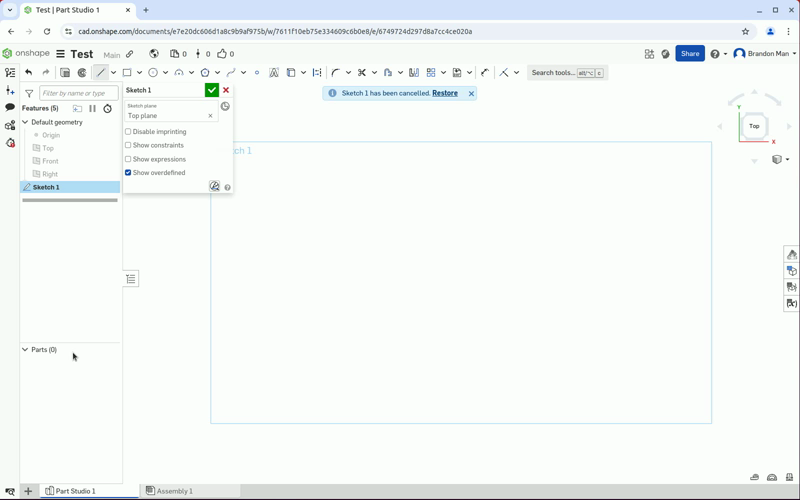
mouse_move(356, 287)
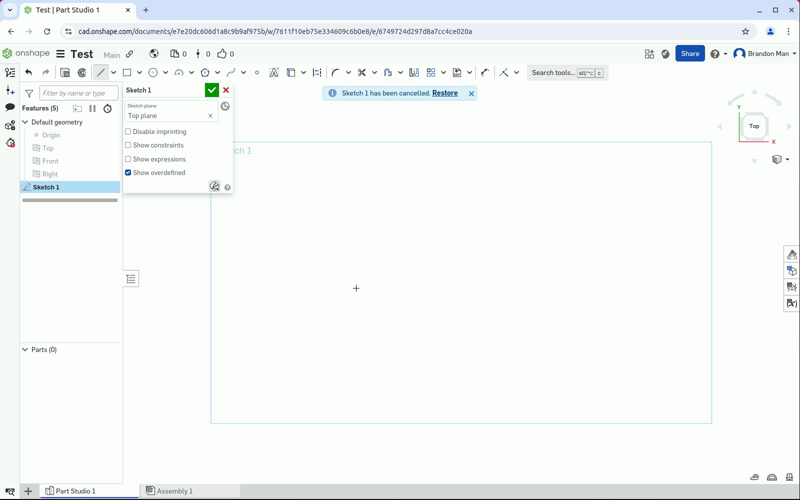
click(356, 287)
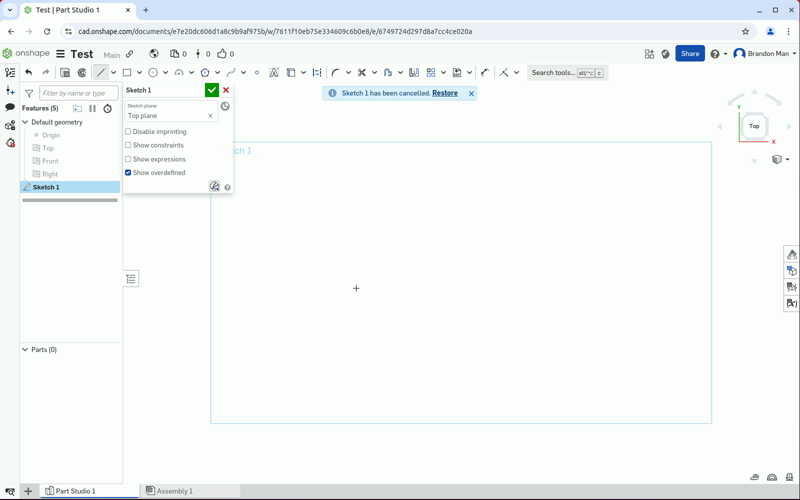
key_up(shift)
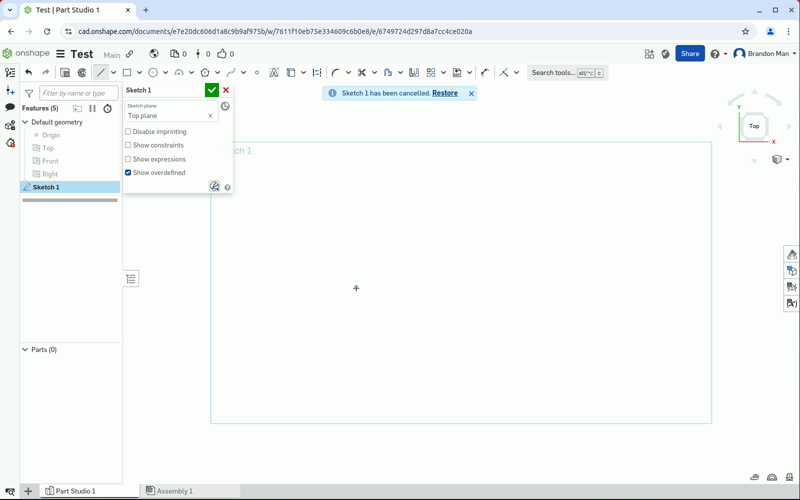
key_down(shift)
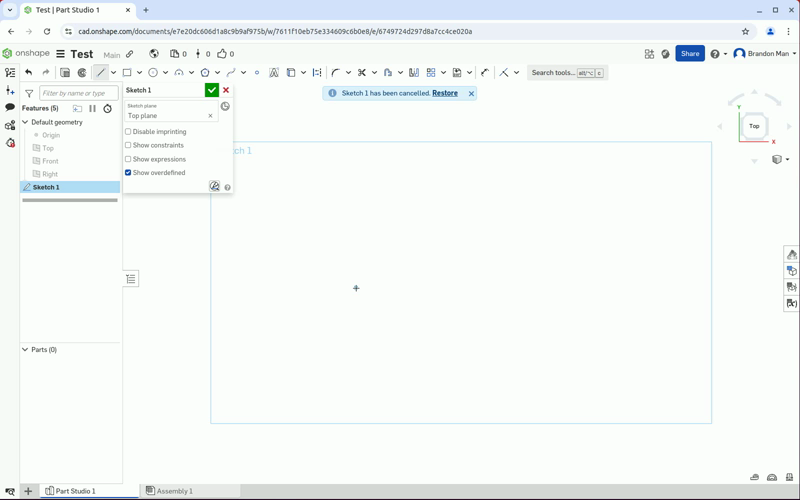
mouse_move(468, 287)
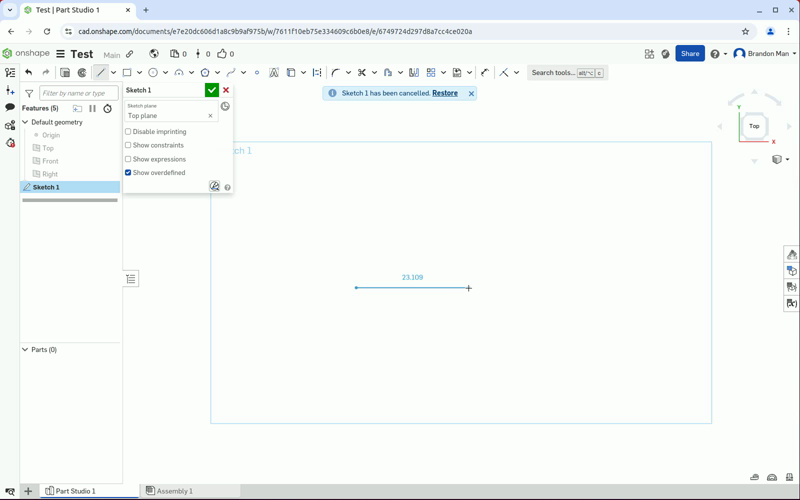
click(468, 287)
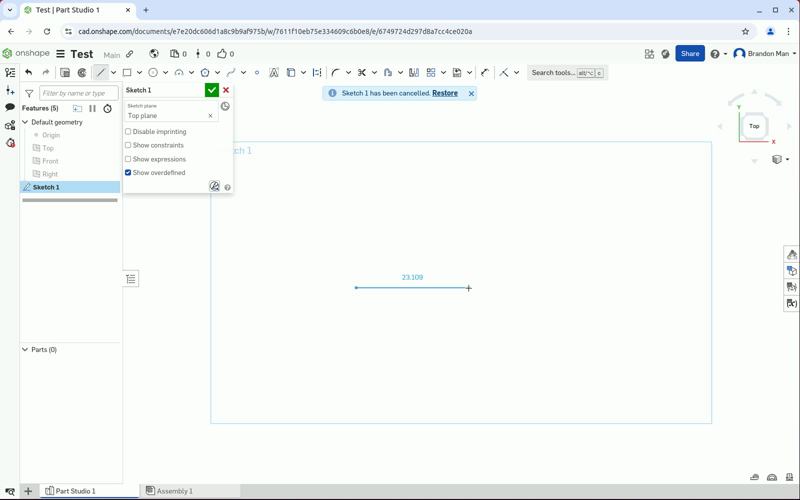
key_up(shift)
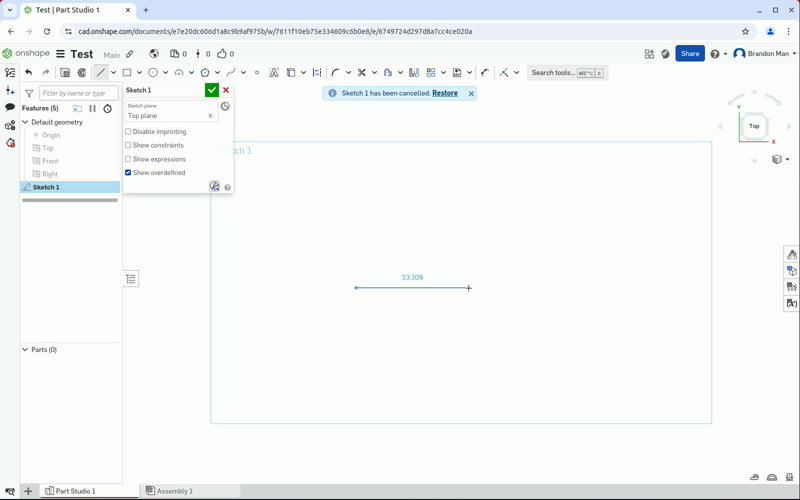
key_down(shift)
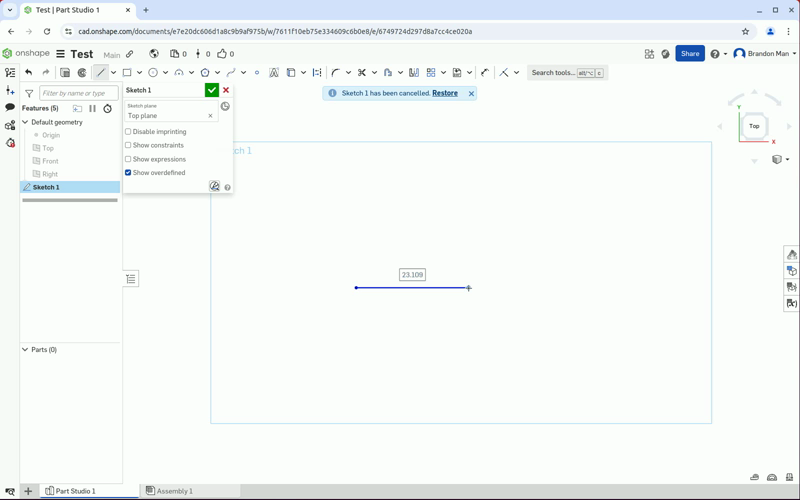
mouse_move(468, 175)
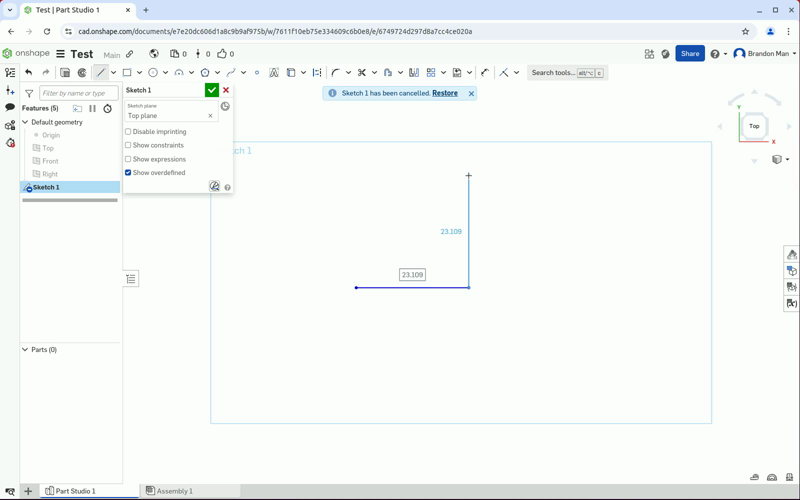
click(468, 175)
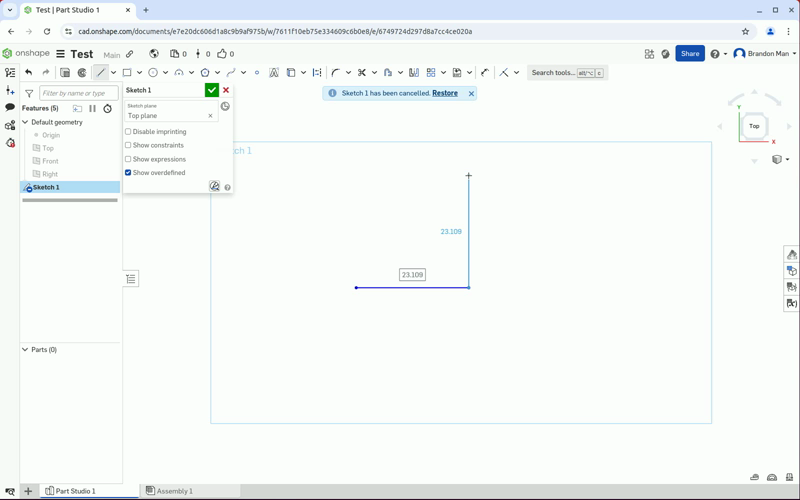
key_up(shift)
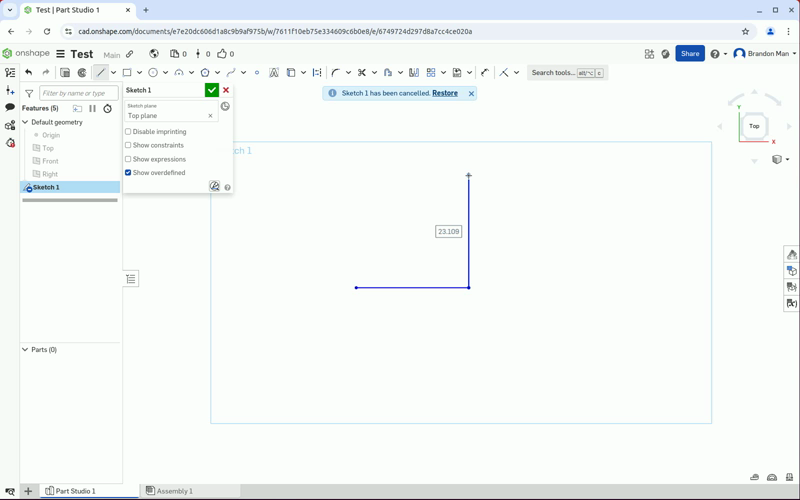
key_down(shift)
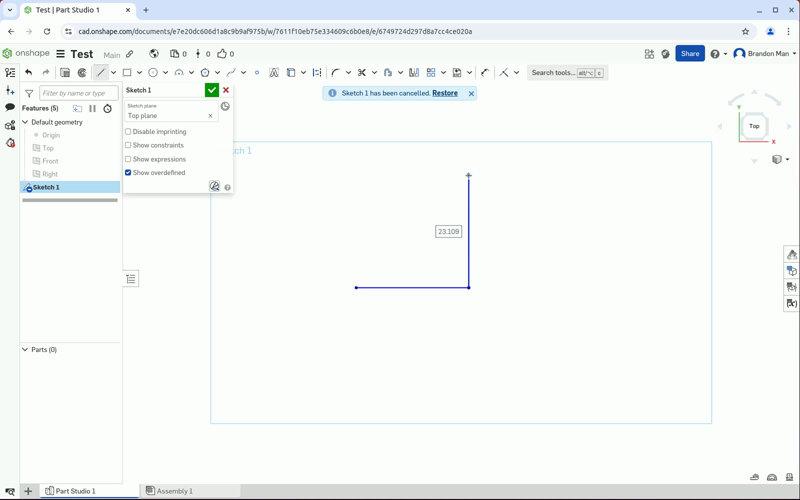
mouse_move(356, 175)
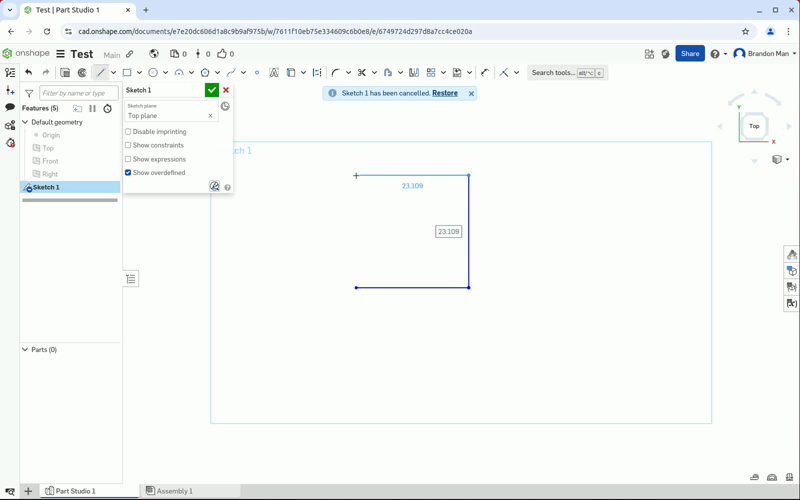
click(356, 175)
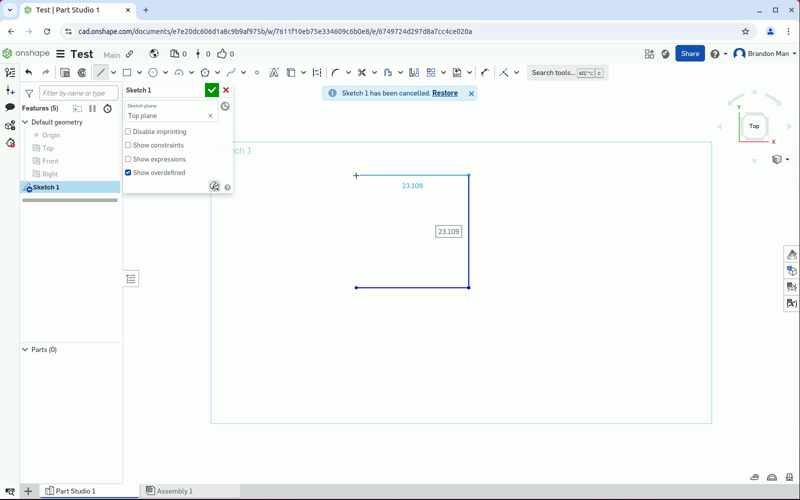
key_up(shift)
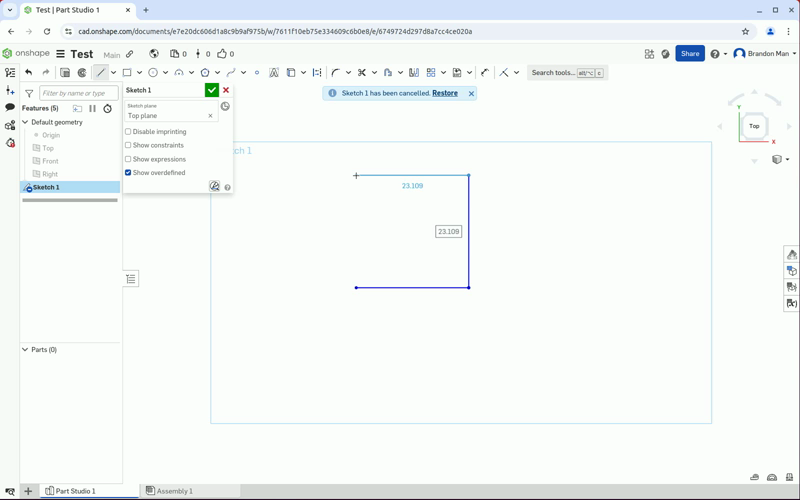
key_down(shift)
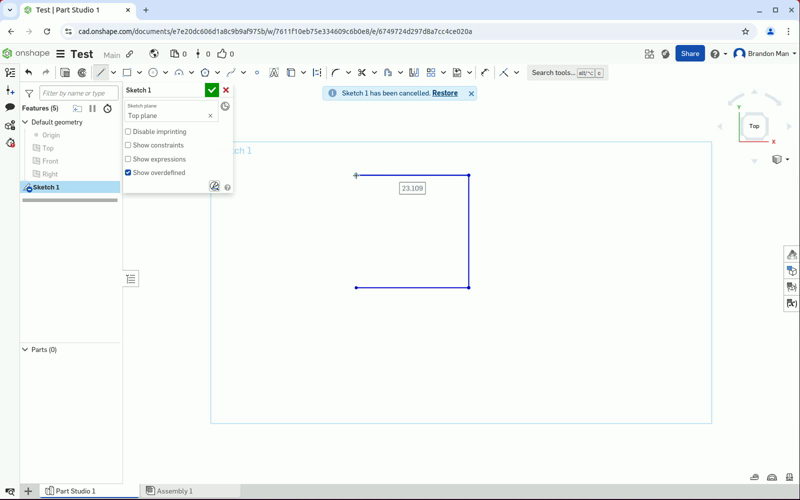
mouse_move(356, 287)
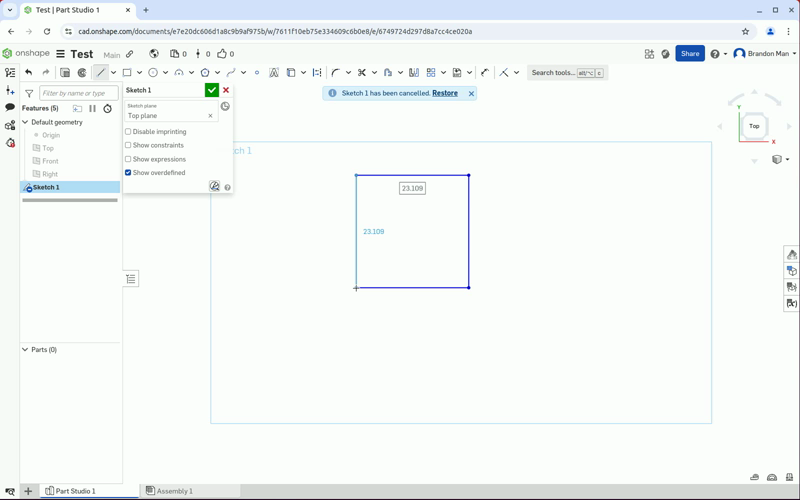
key_up(shift)
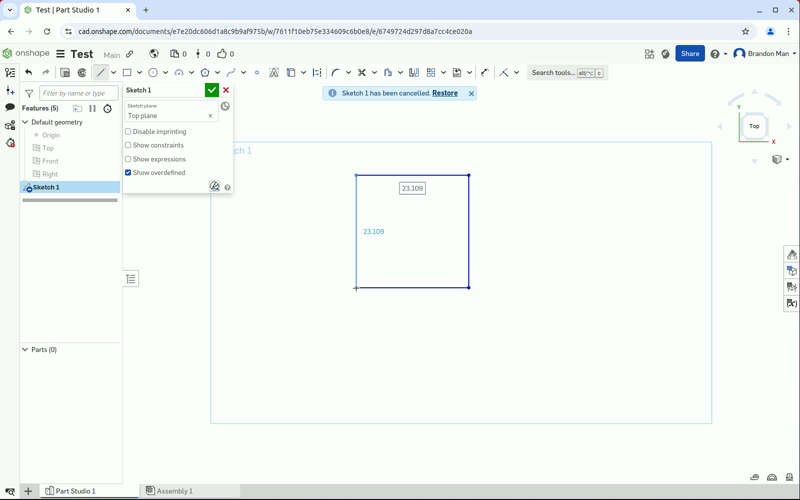
click(356, 287)
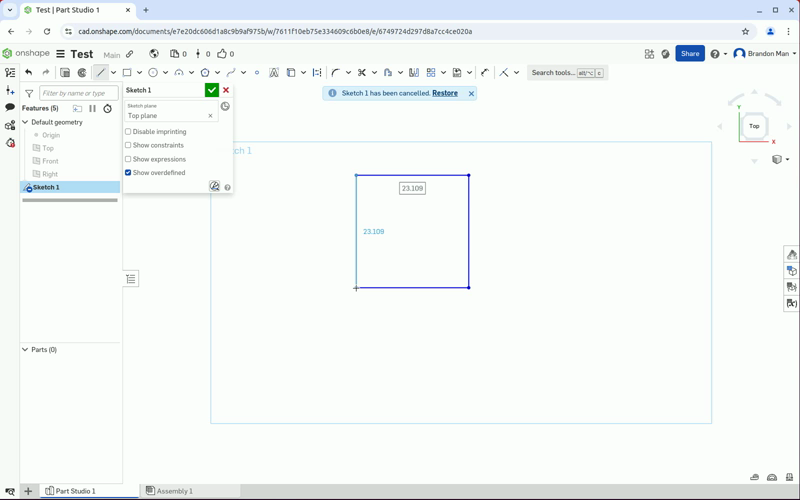
key(esc)
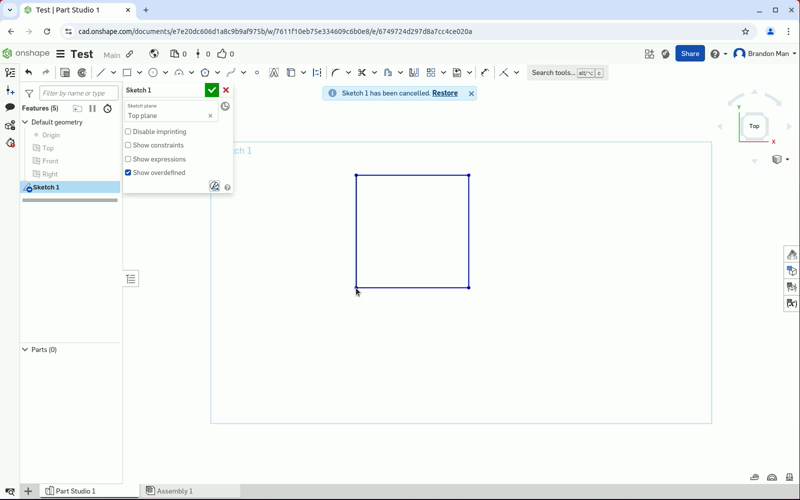
mouse_move(453, 265)
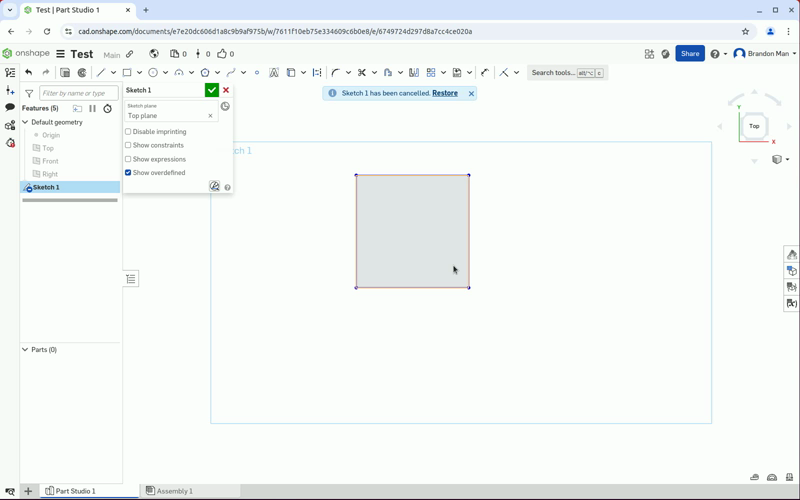
click(453, 265)
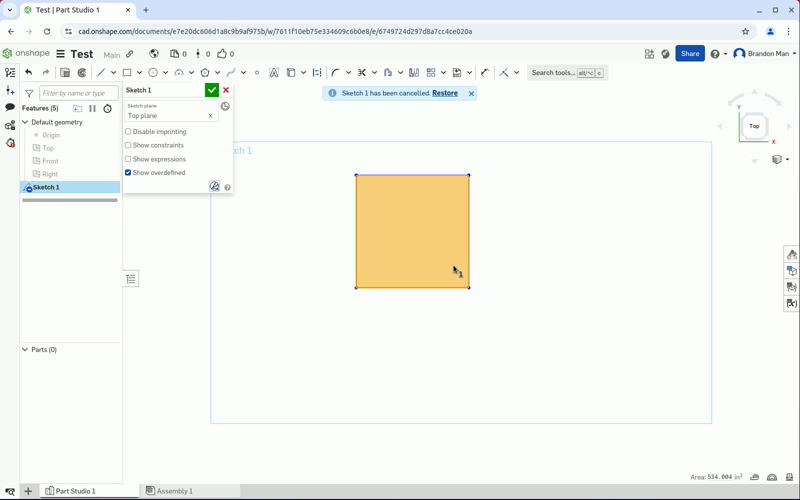
mouse_move(73, 352)
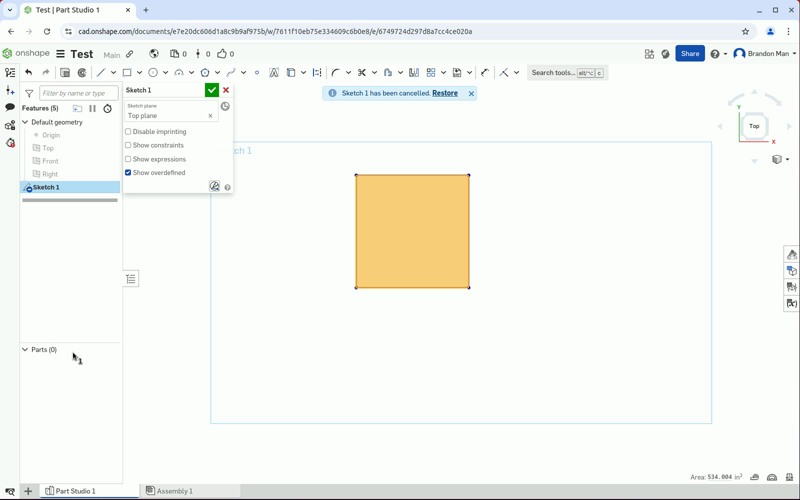
key(shift+y)
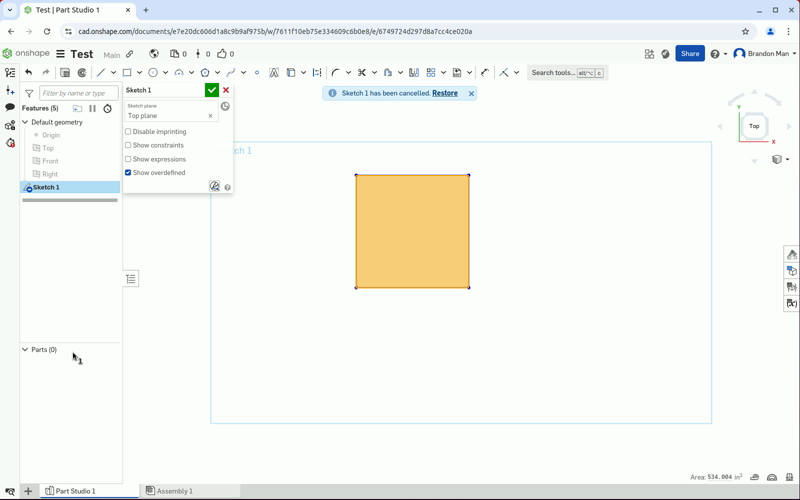
key(shift+e)
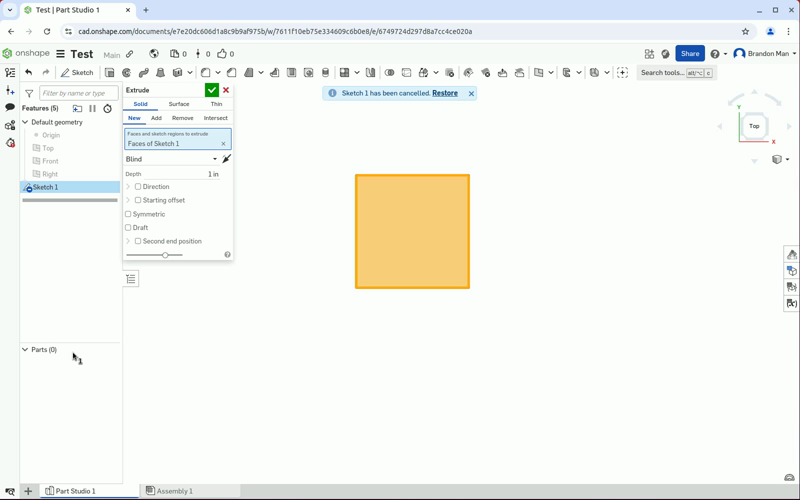
mouse_move(143, 106)
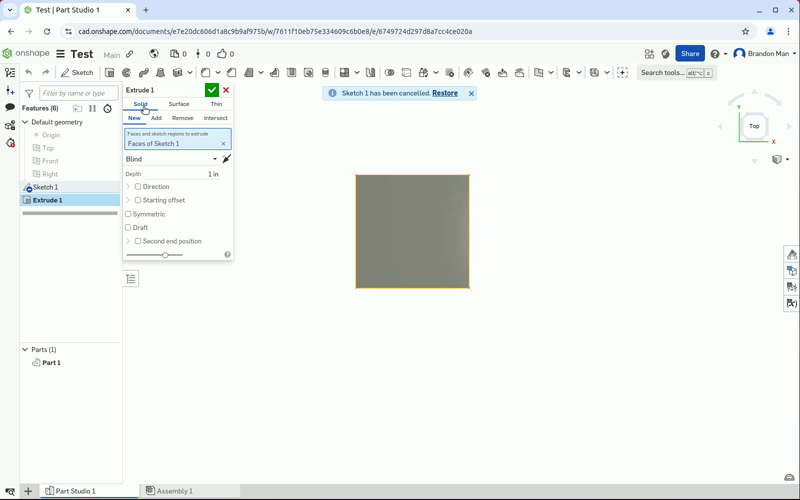
click(143, 106)
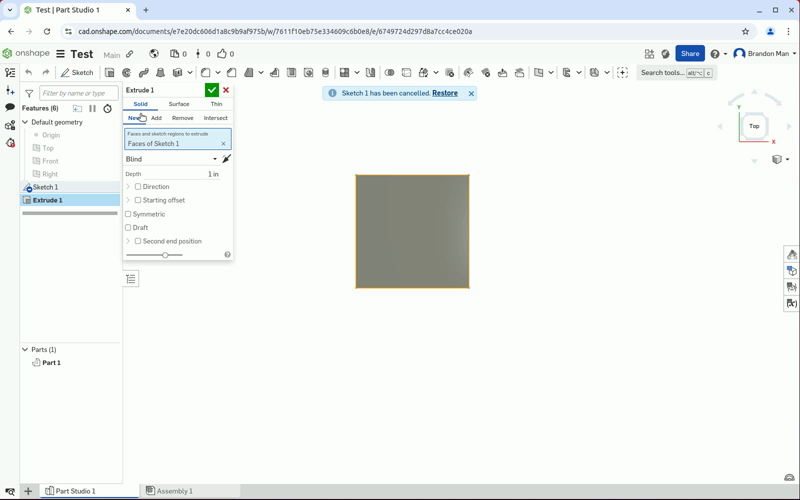
mouse_move(137, 120)
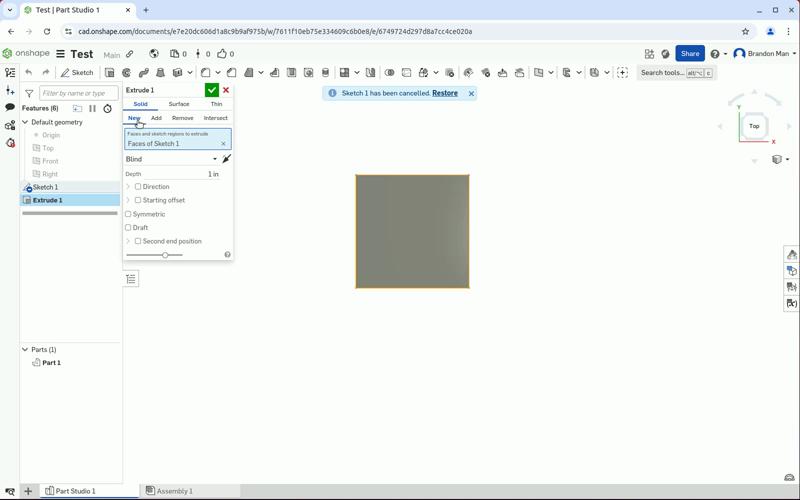
click(137, 120)
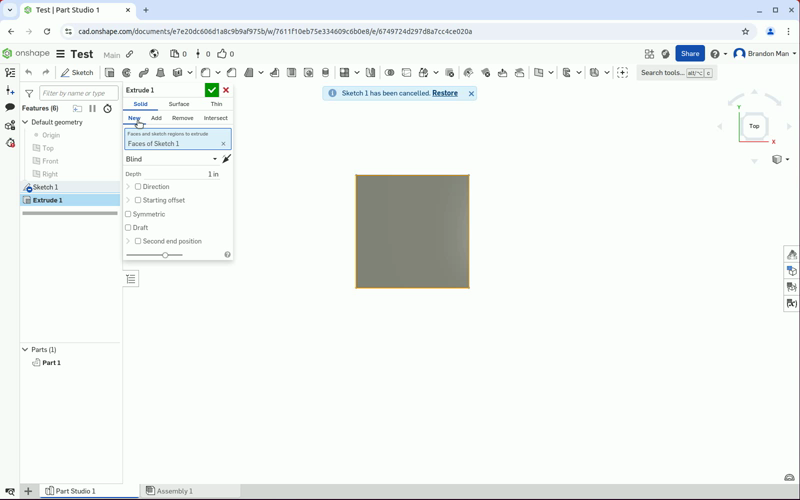
key(tab, 4)
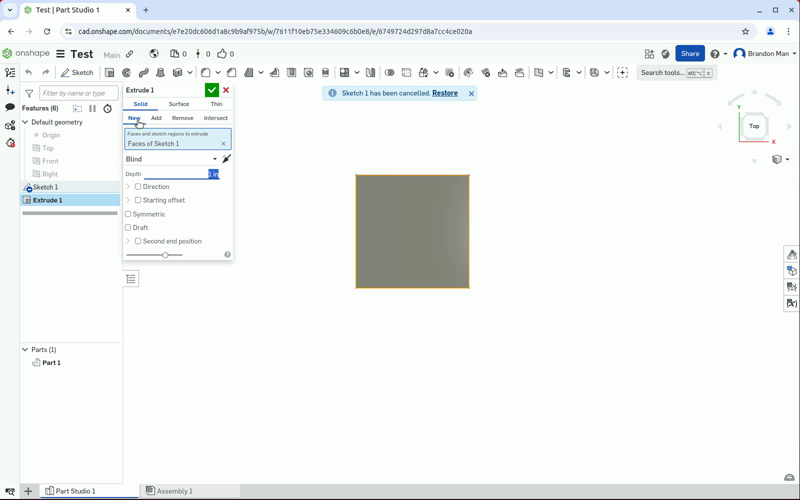
text(-23.108)
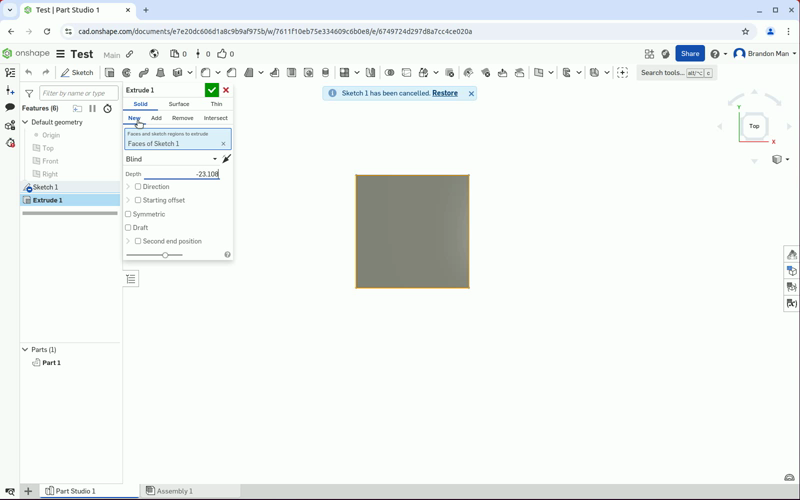
key(enter)
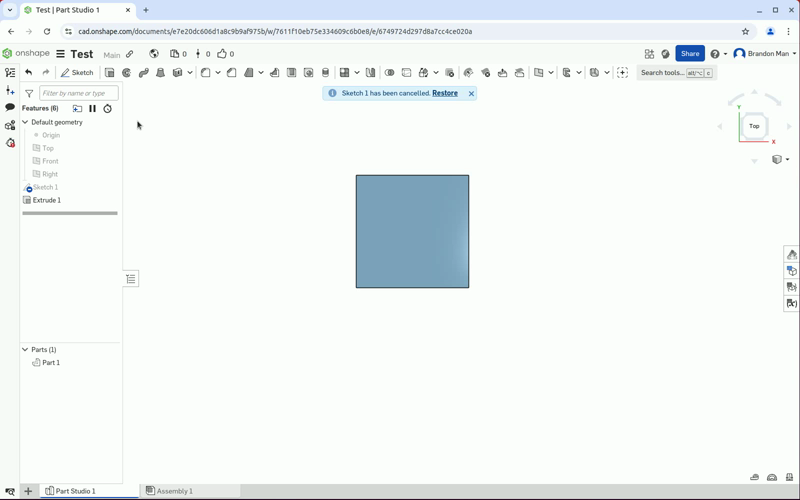
key(shift+h)
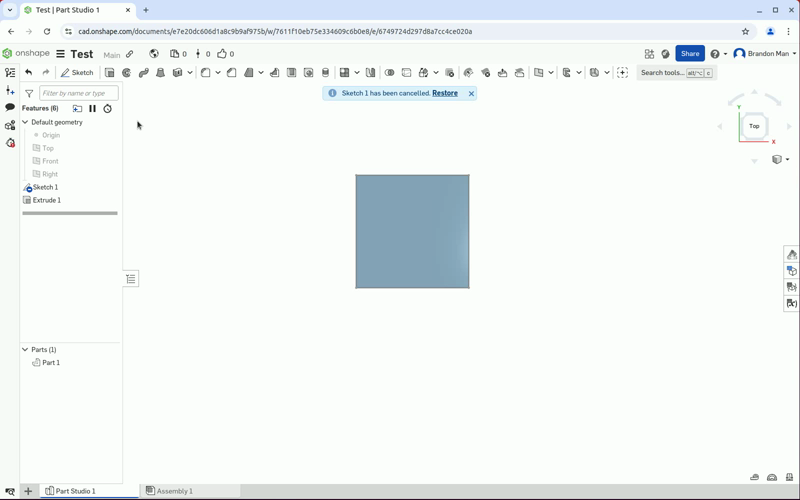
key(shift+h)
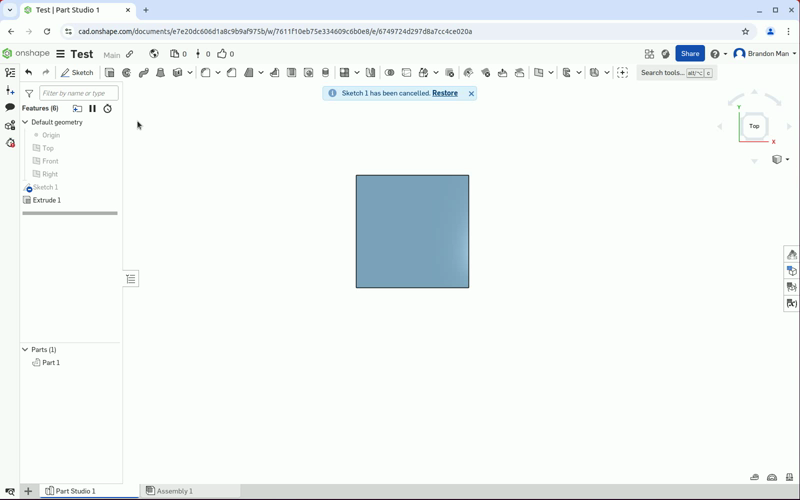
mouse_move(73, 189)
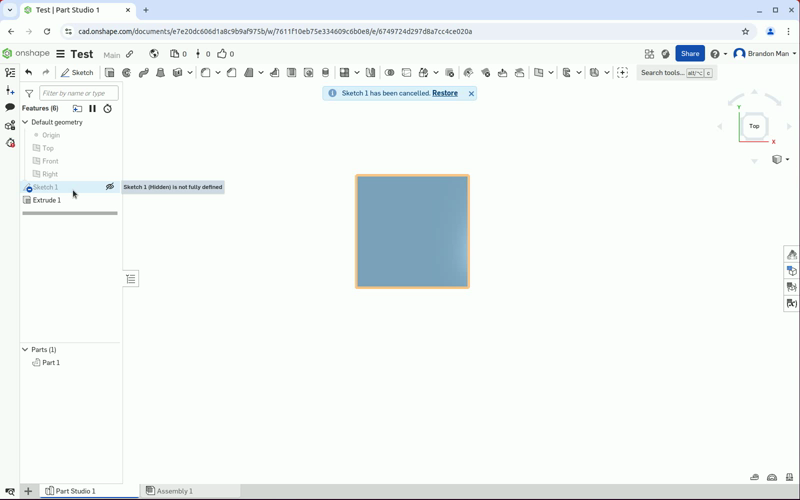
click(73, 189)
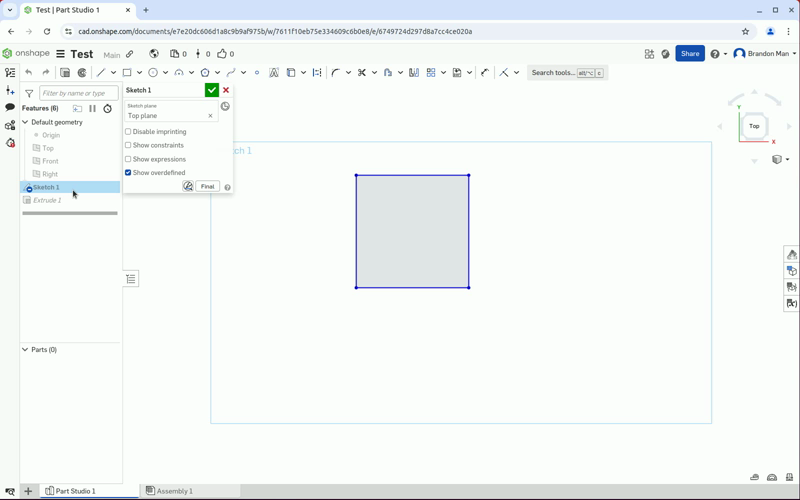
mouse_move(229, 92)
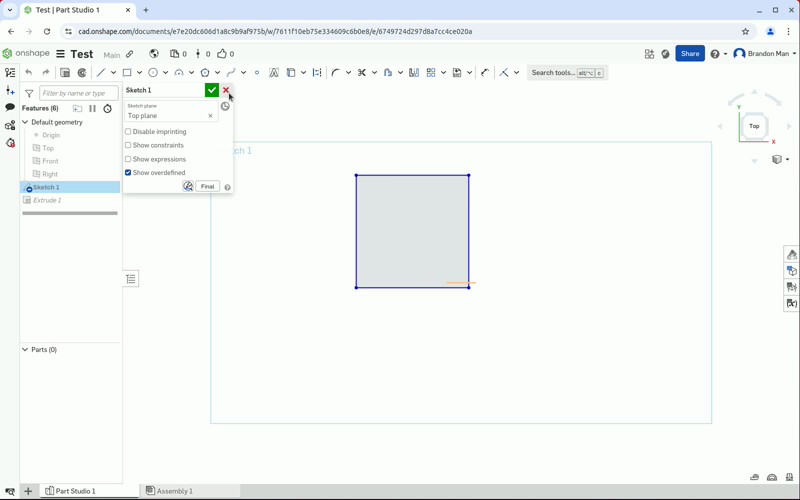
click(229, 92)
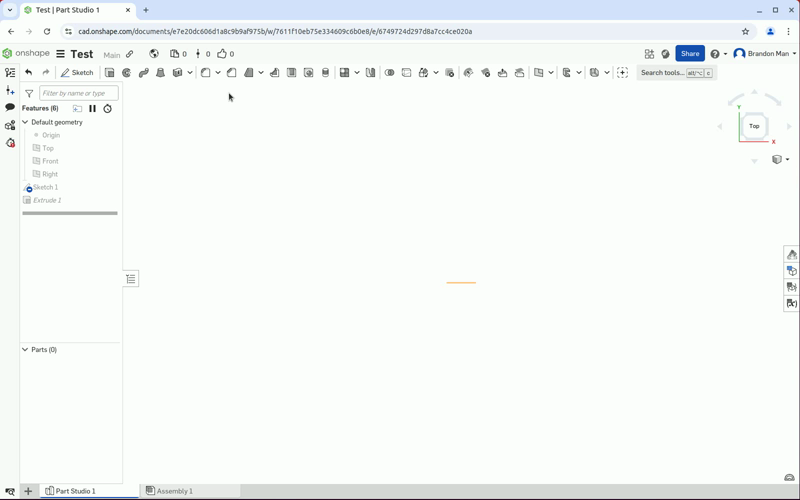
mouse_move(73, 352)
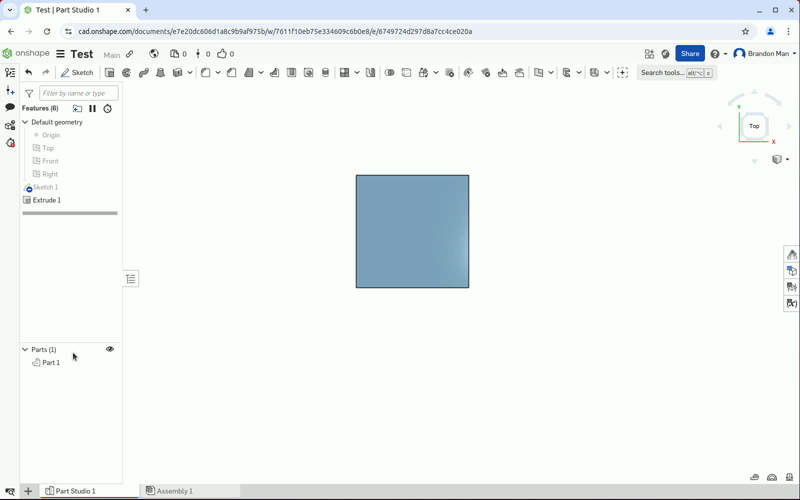
key(y)
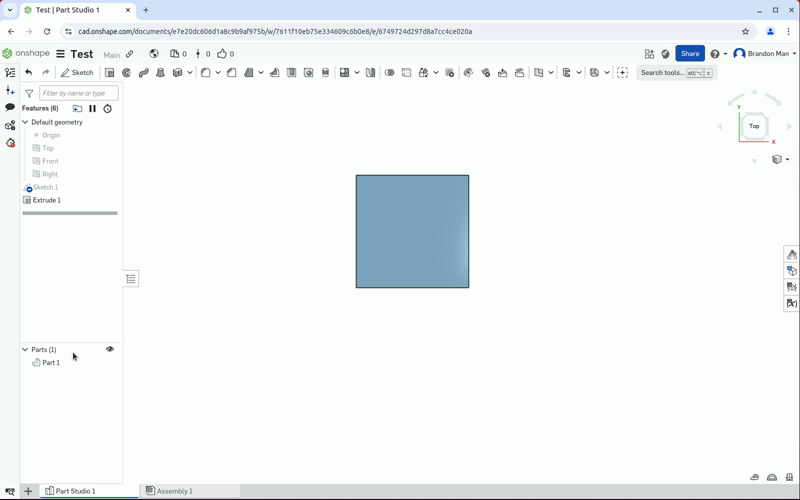
key(shift+p)
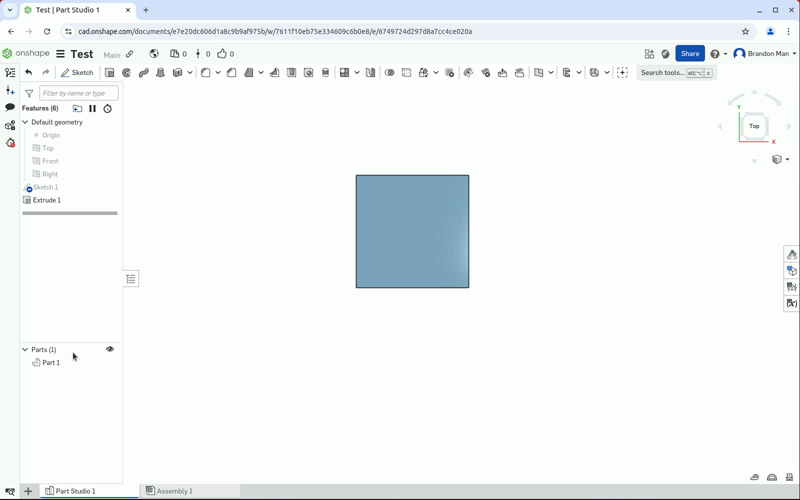
key(space)
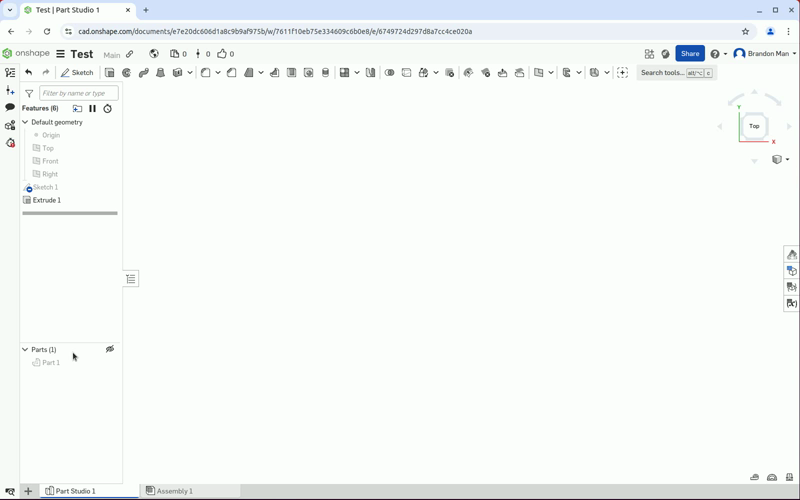
key_down(shift)
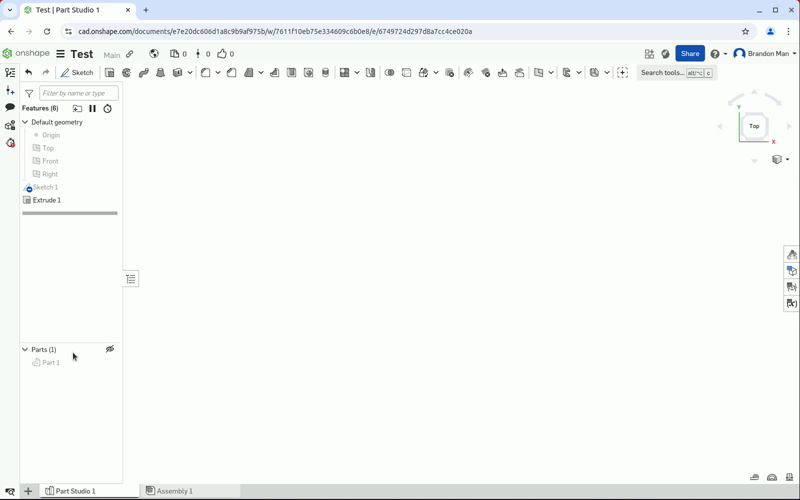
key(up)
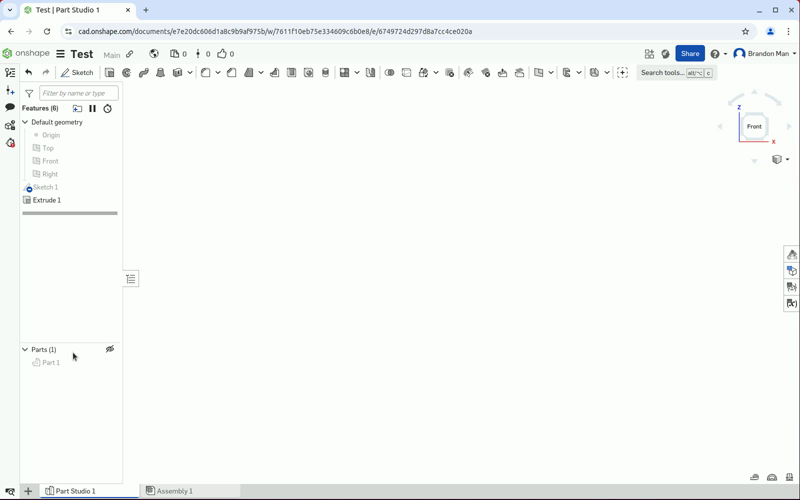
key_up(shift)
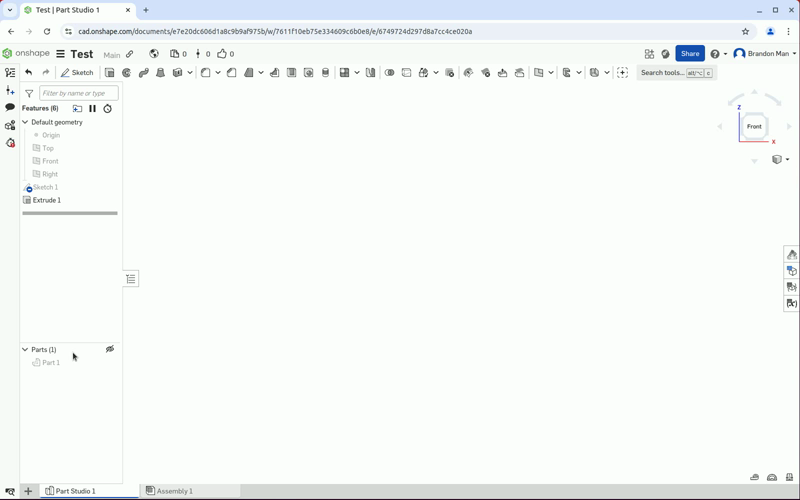
mouse_move(73, 352)
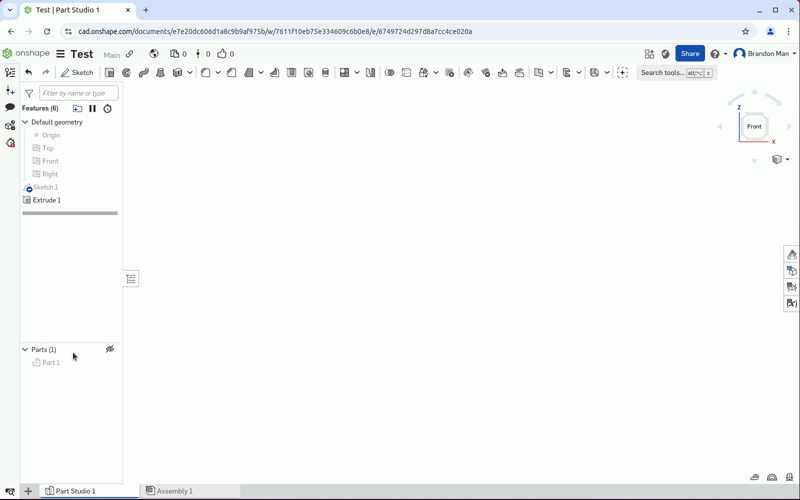
key(shift+y)
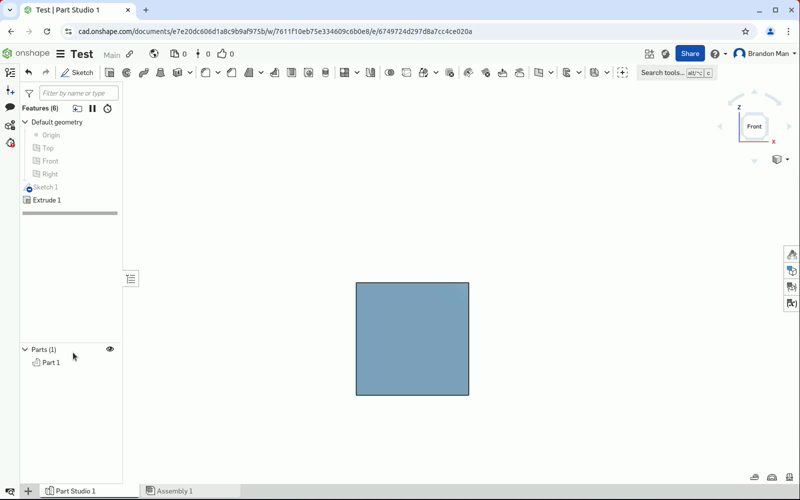
mouse_move(541, 75)
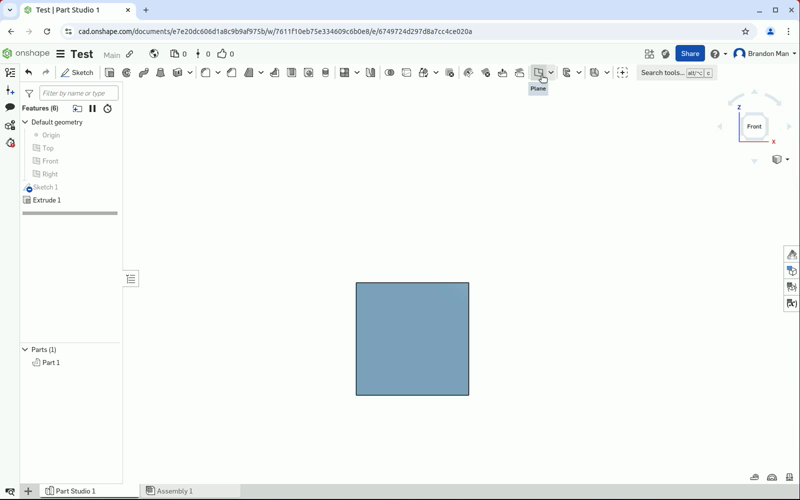
click(541, 75)
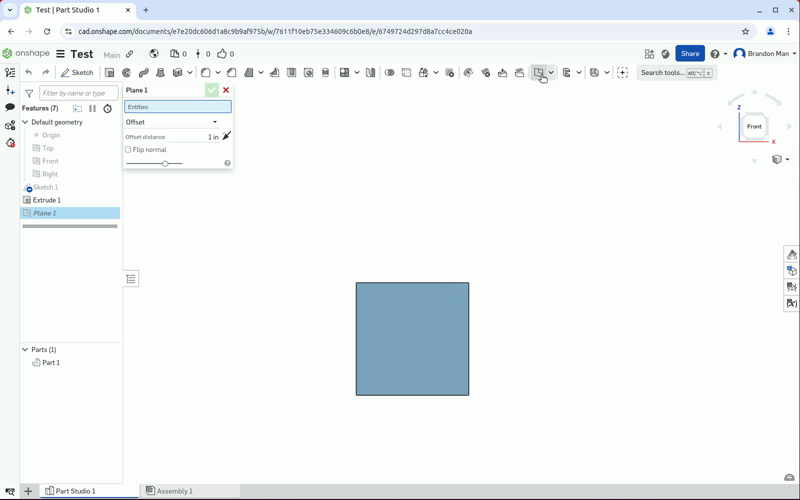
mouse_move(73, 163)
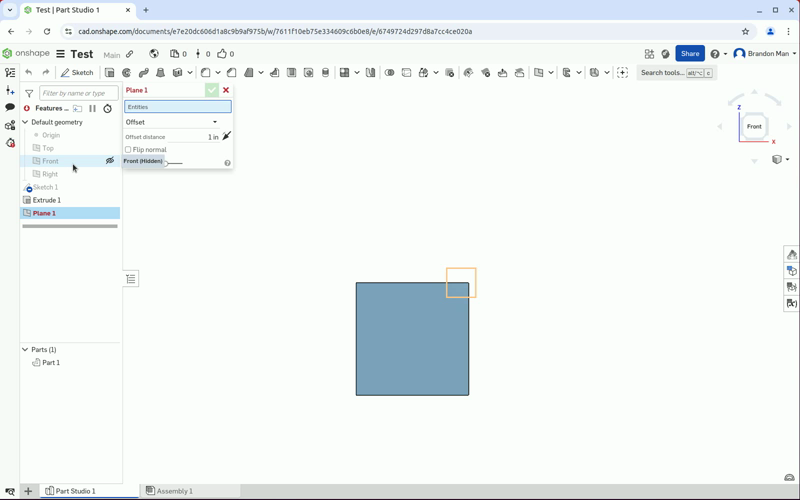
click(73, 163)
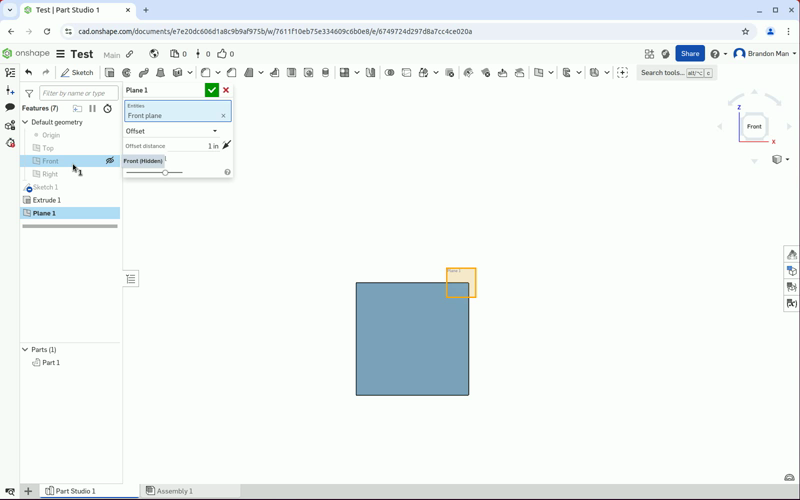
key(tab, 2)
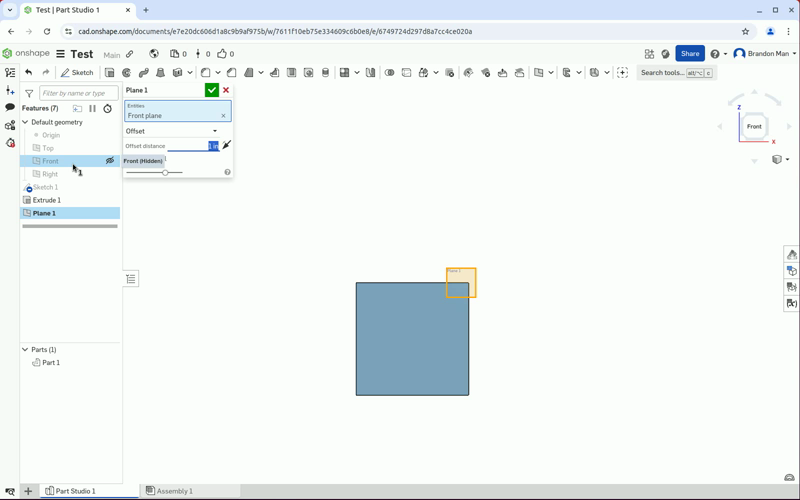
text(0.955)
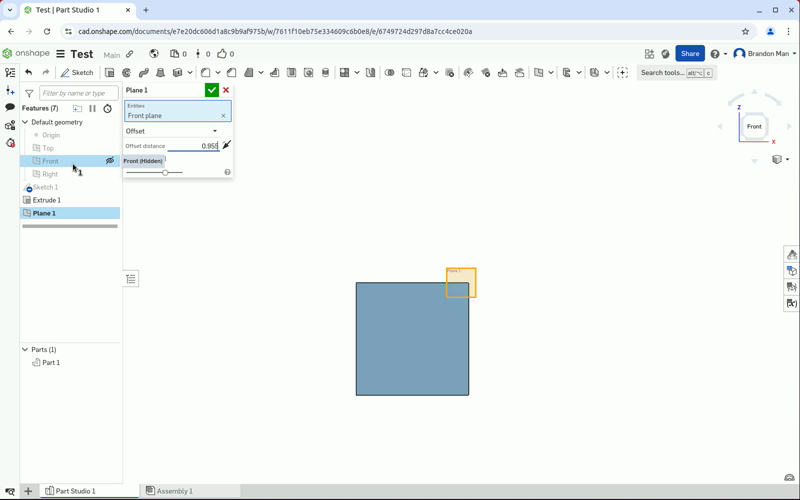
key(enter, 2)
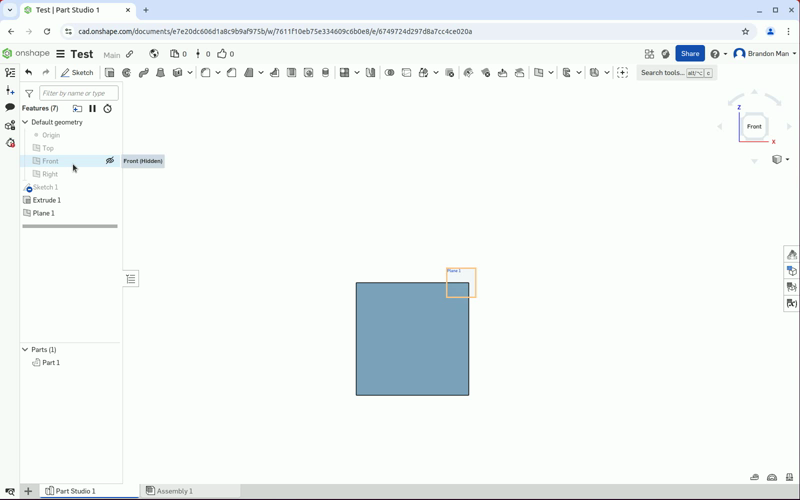
key(shift+s)
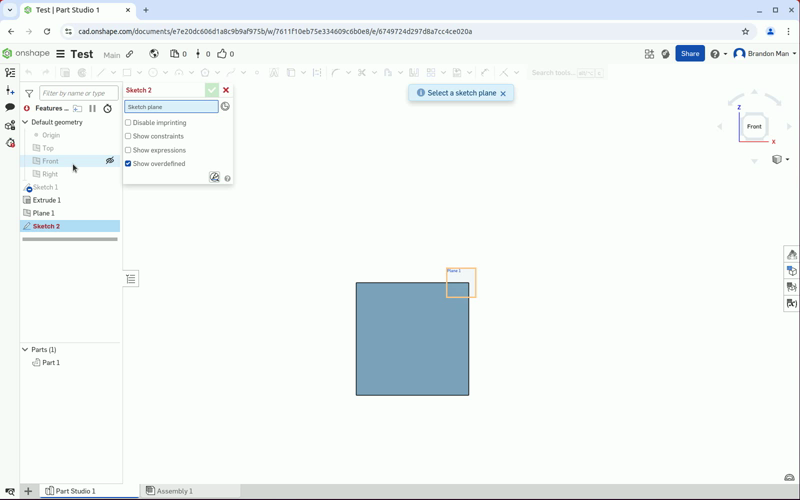
mouse_move(73, 215)
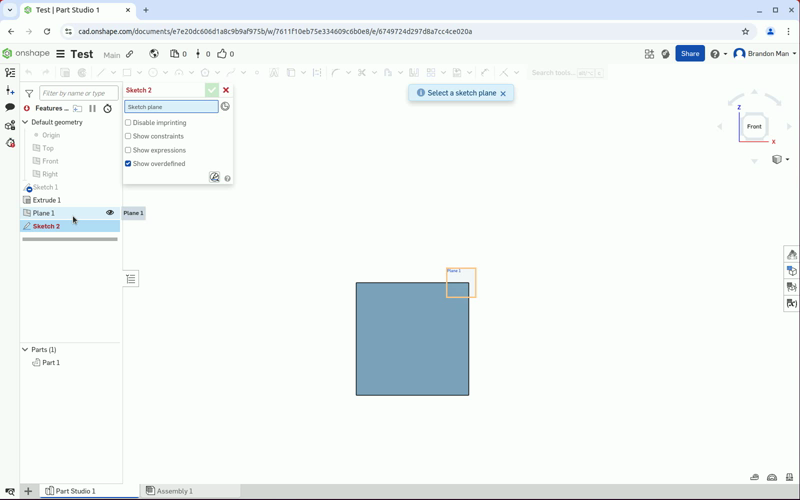
click(73, 215)
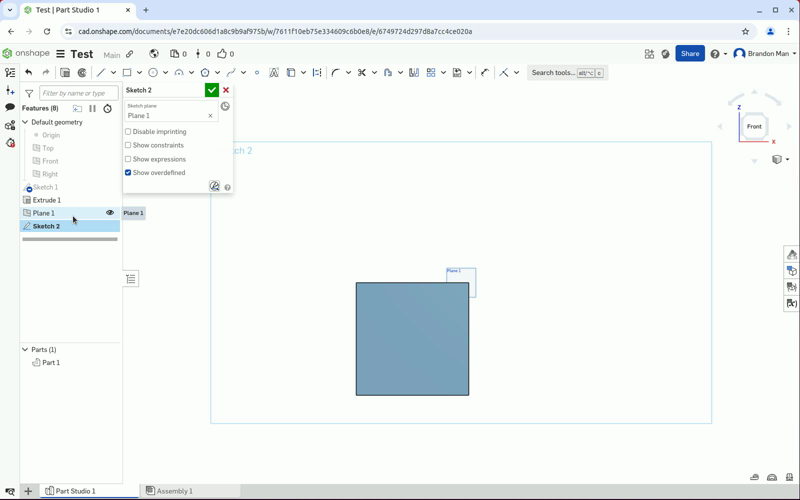
mouse_move(73, 352)
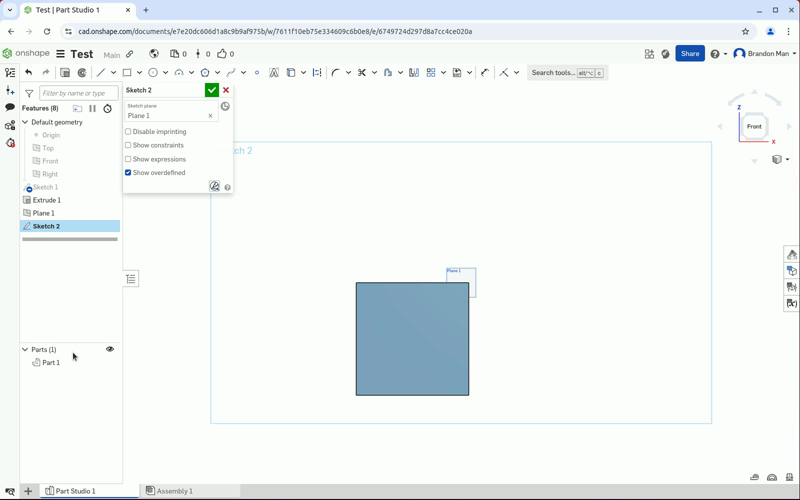
key(y)
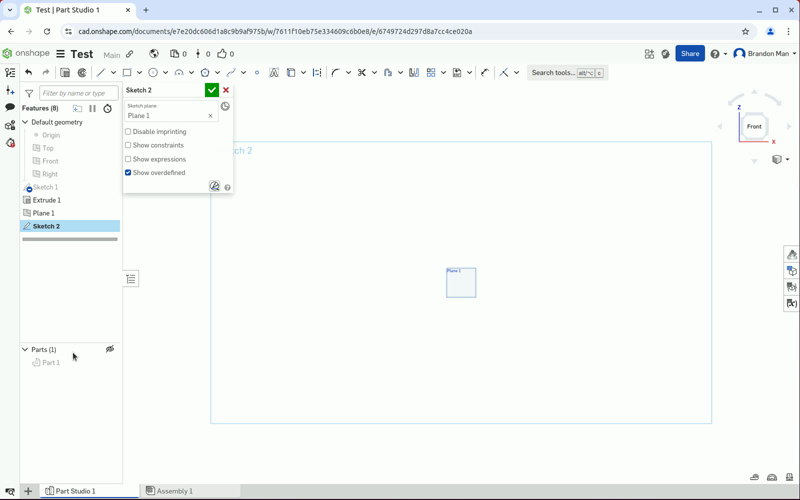
key(l)
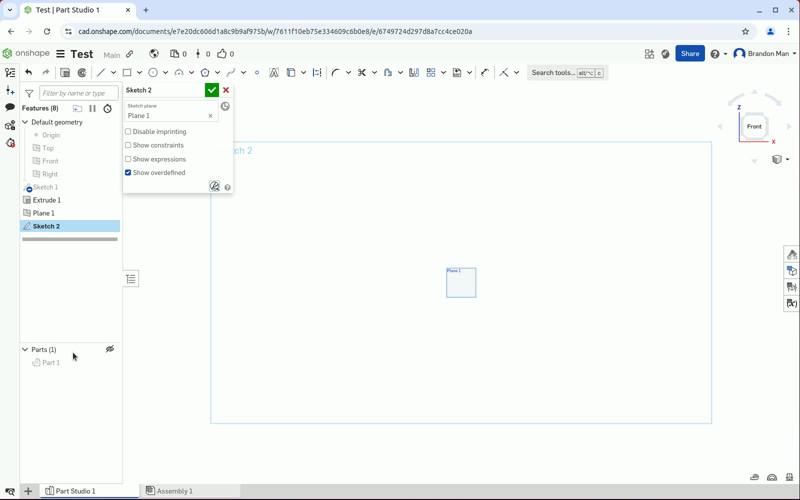
key_down(shift)
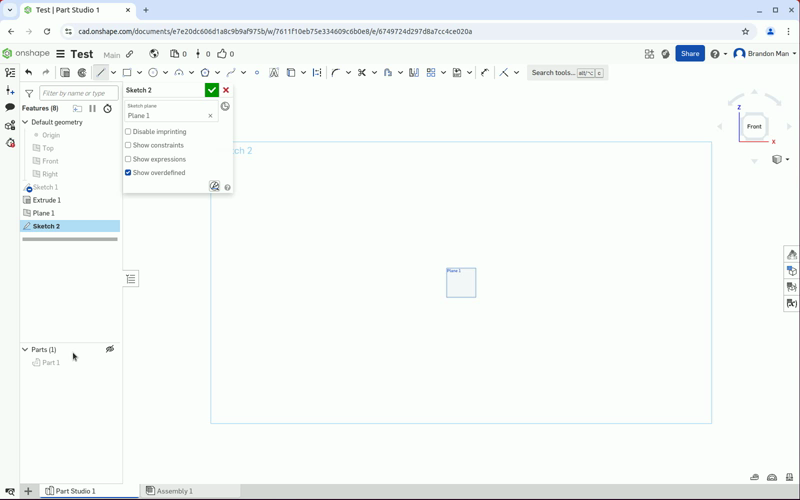
mouse_move(357, 393)
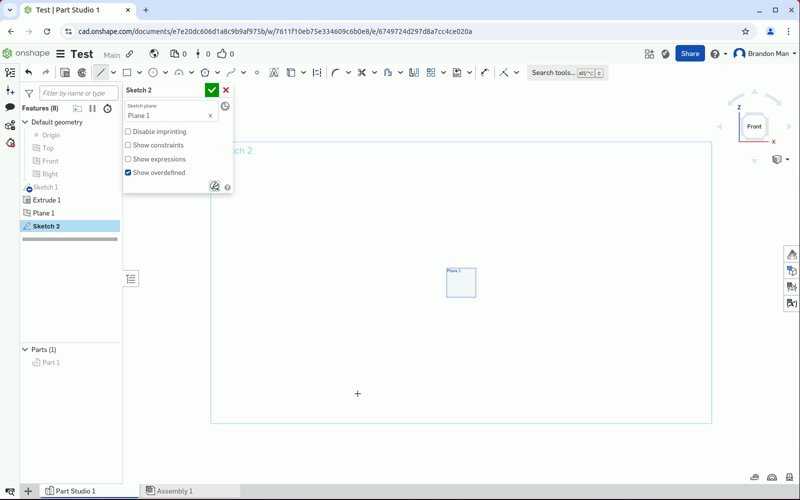
click(357, 393)
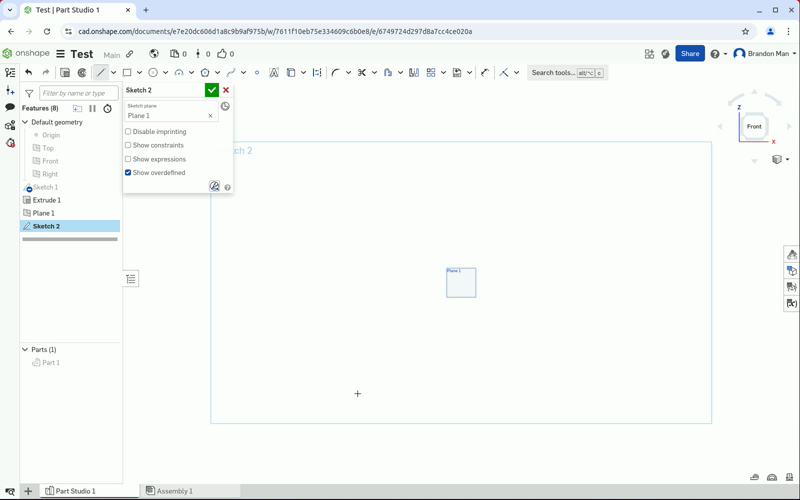
key_up(shift)
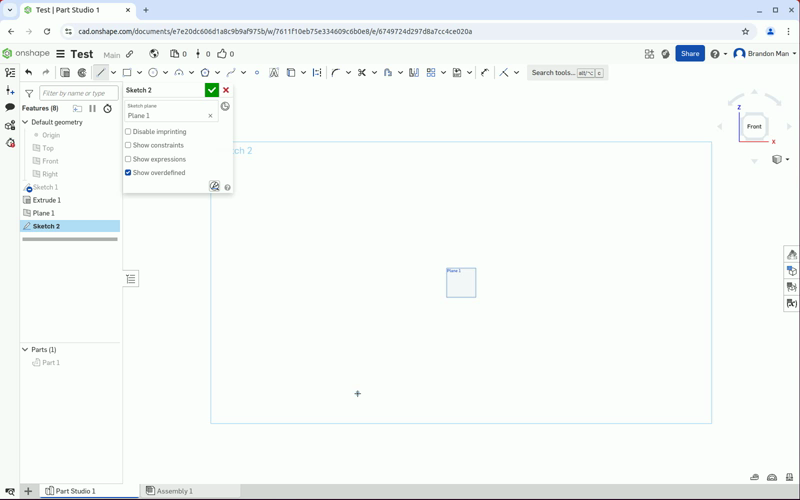
key_down(shift)
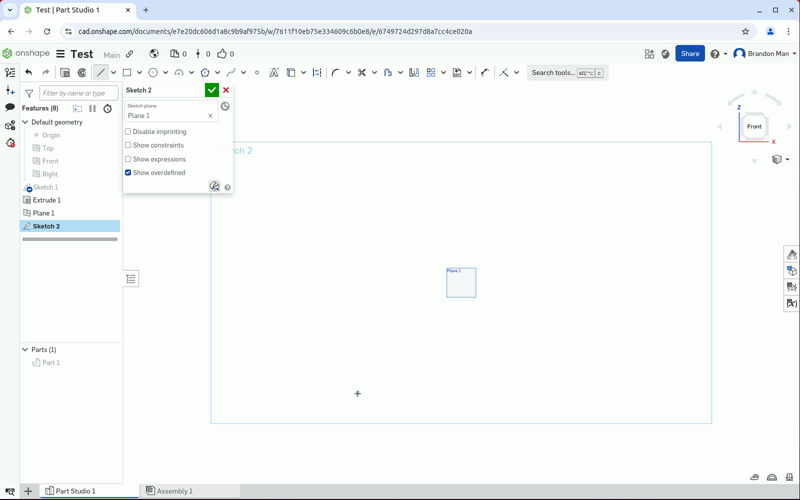
mouse_move(466, 393)
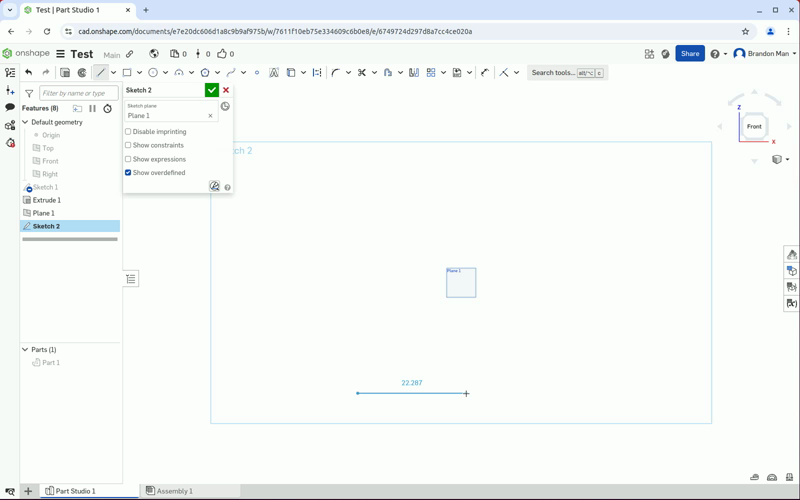
click(466, 393)
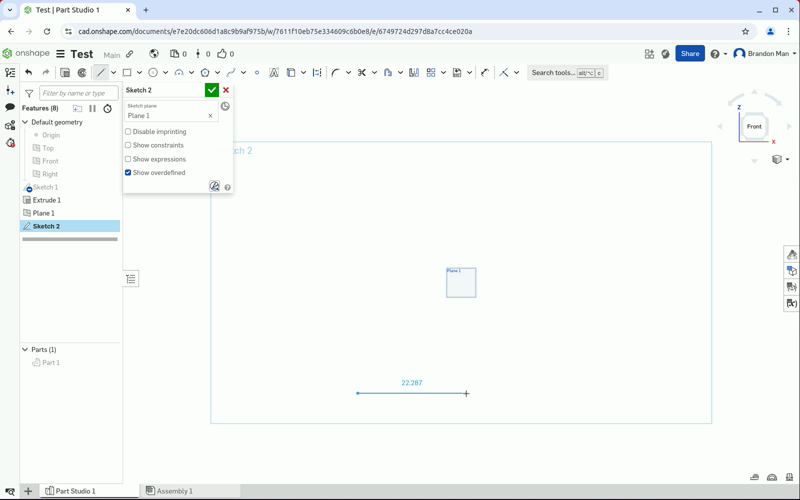
key_up(shift)
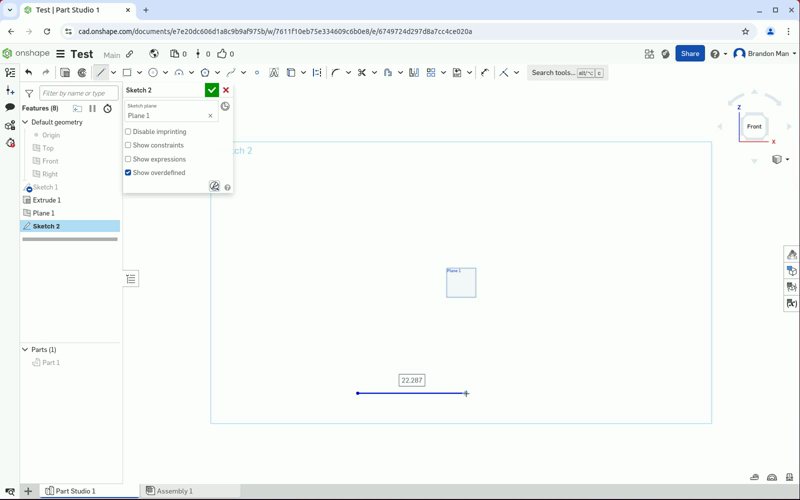
key_down(shift)
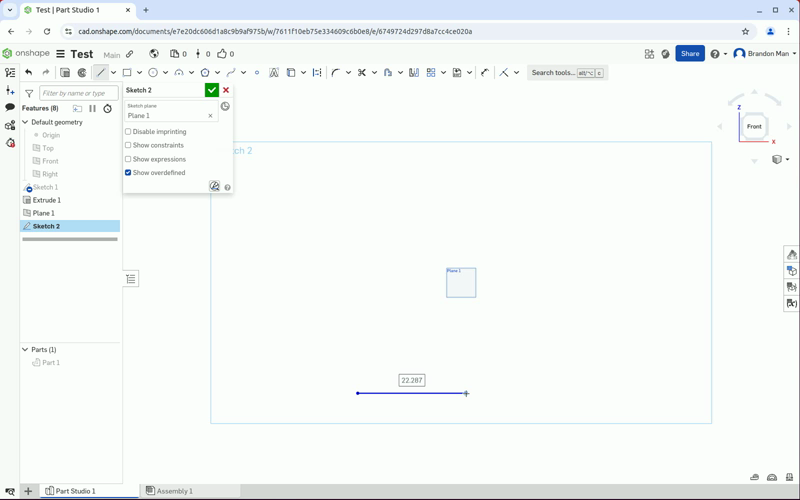
mouse_move(466, 284)
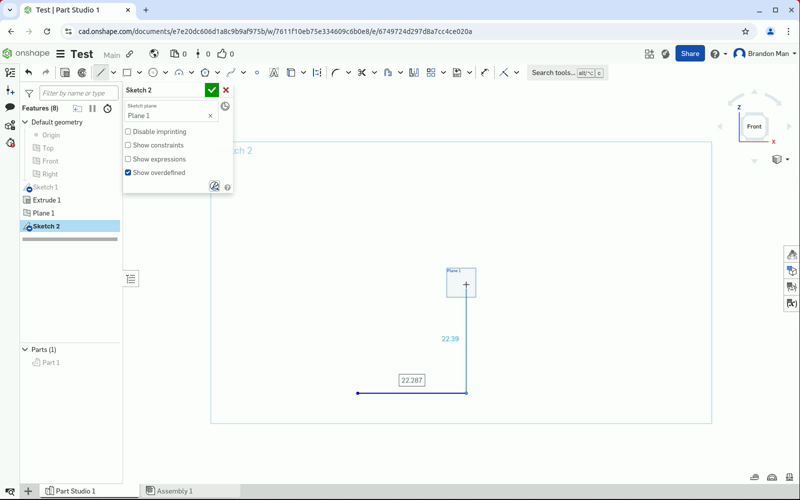
click(466, 284)
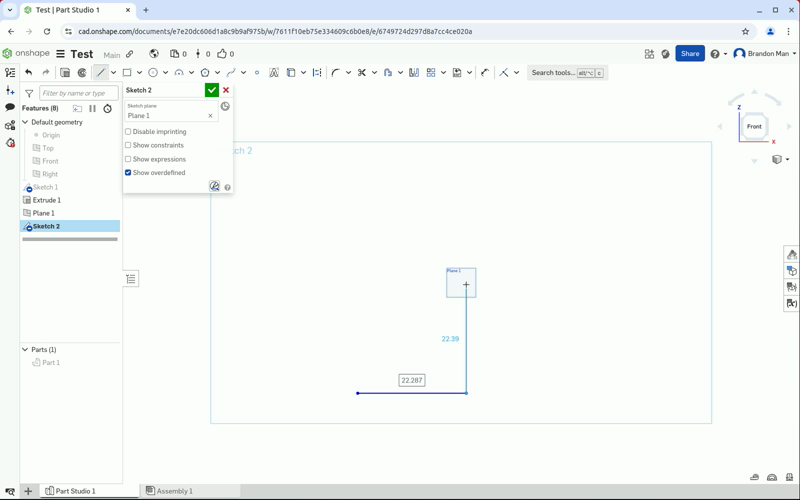
key_up(shift)
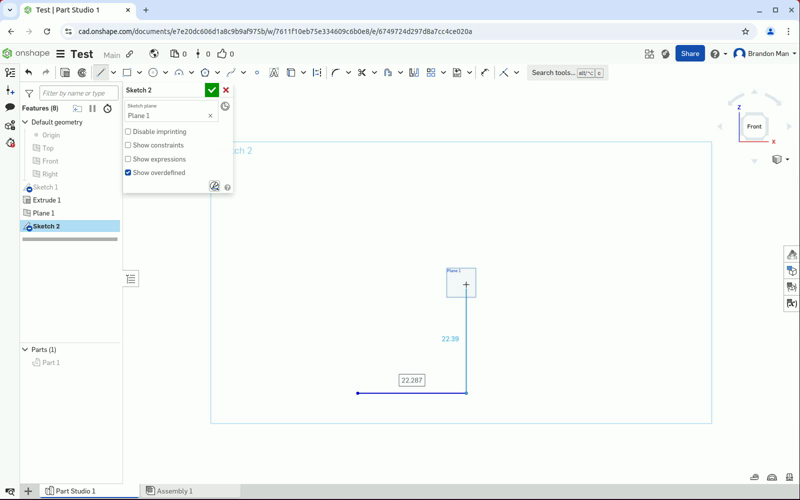
key_down(shift)
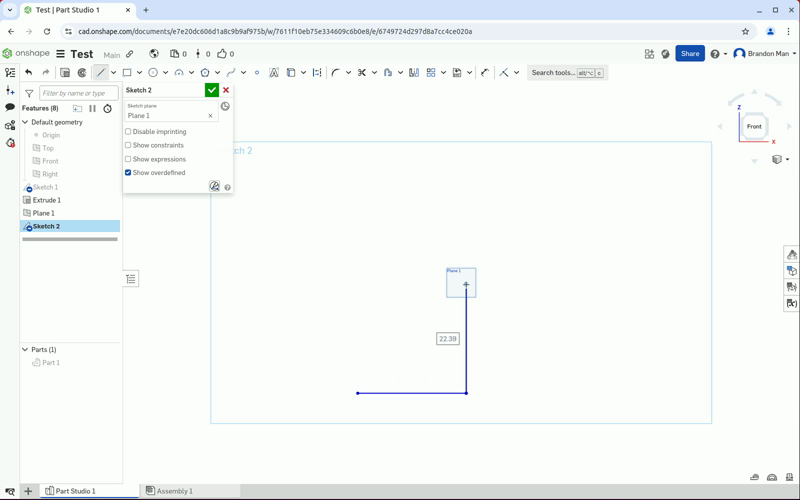
mouse_move(357, 284)
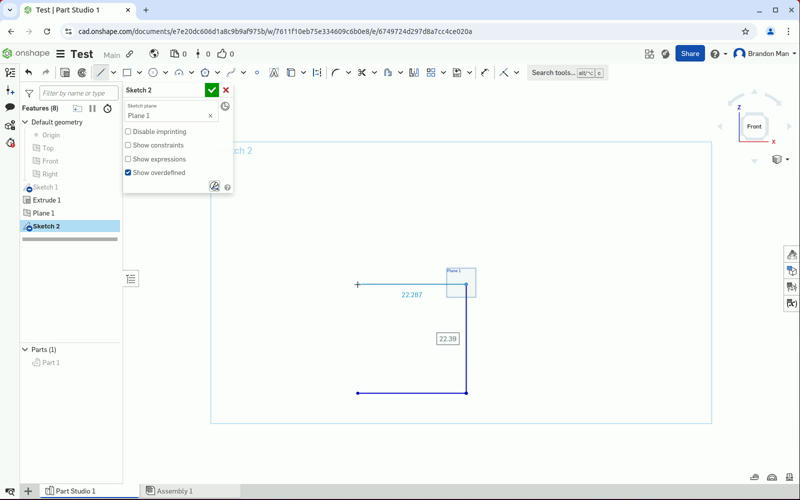
click(357, 284)
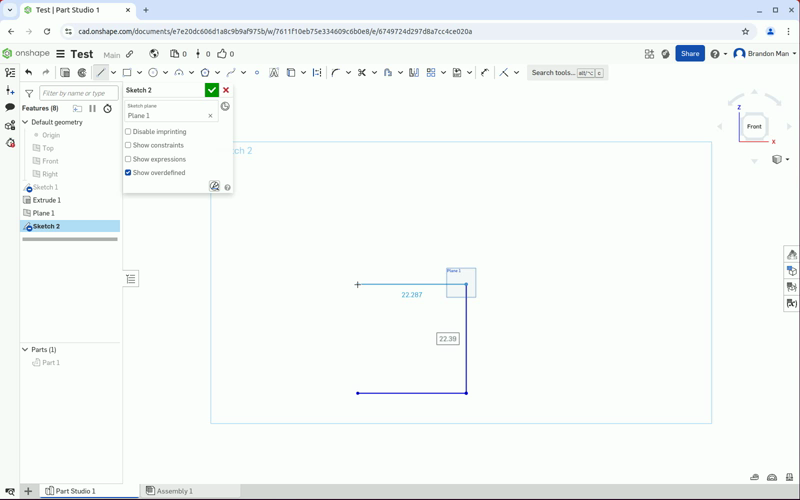
key_up(shift)
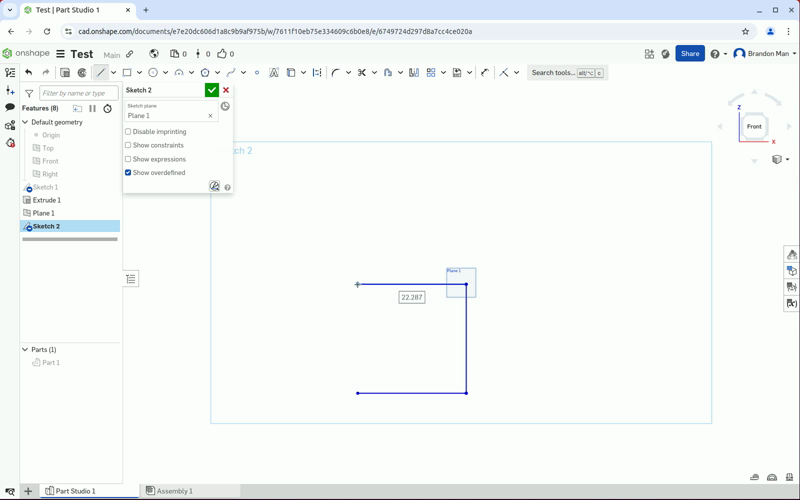
key_down(shift)
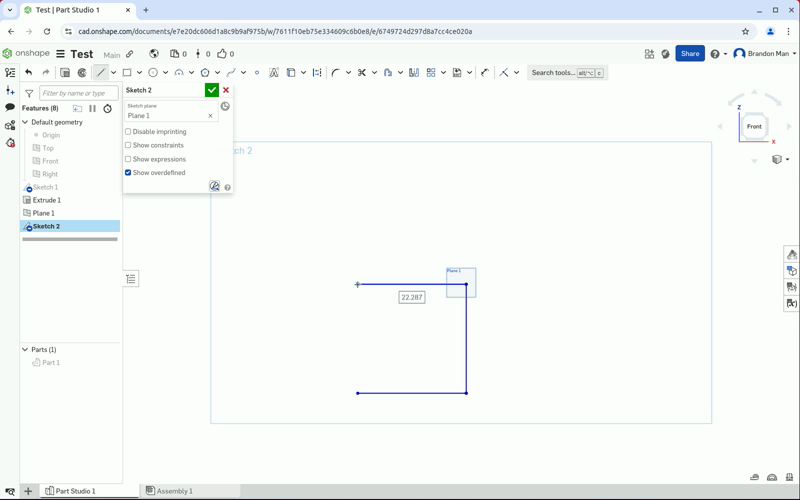
mouse_move(357, 393)
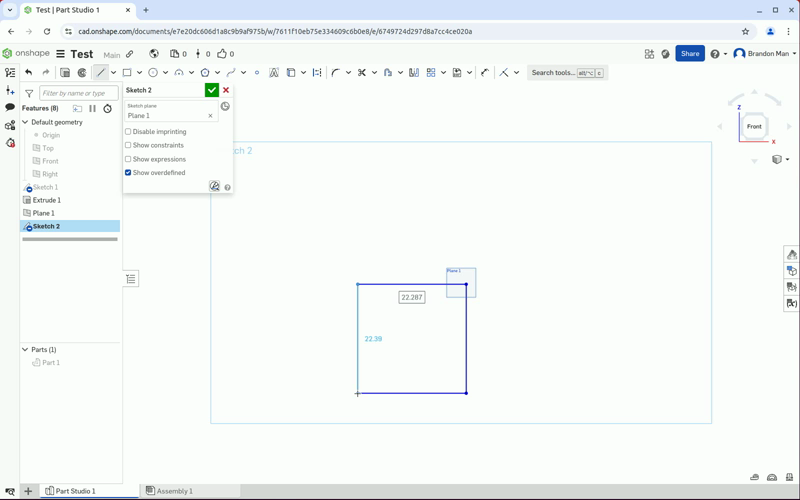
key_up(shift)
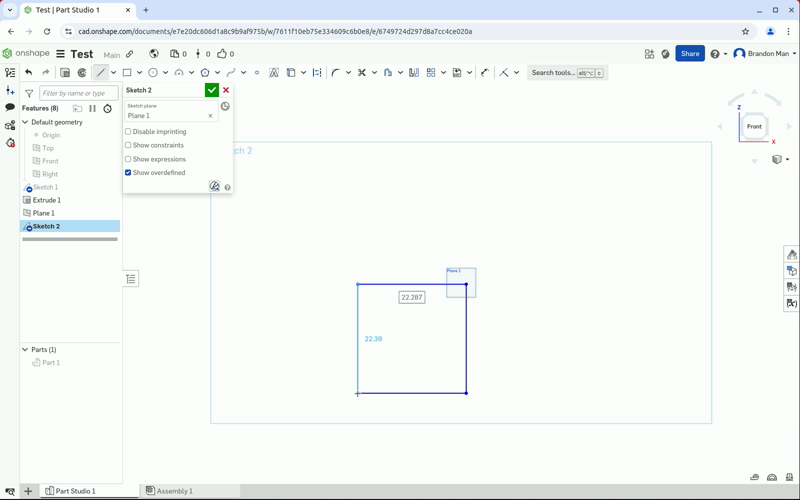
click(357, 393)
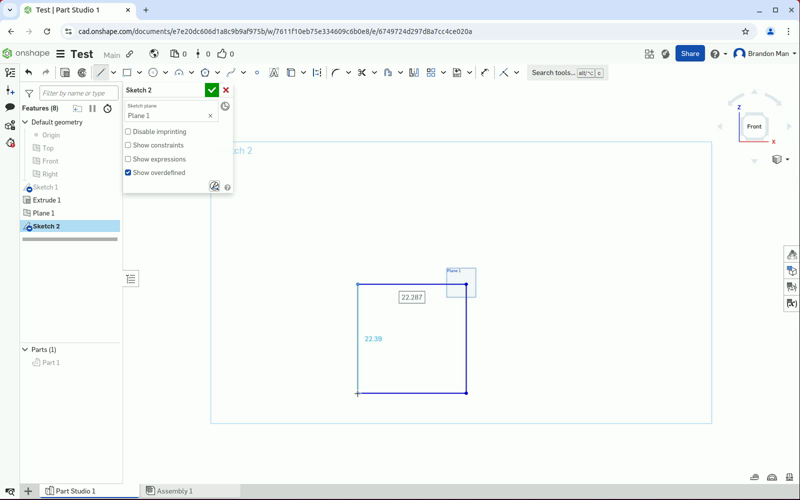
key(esc)
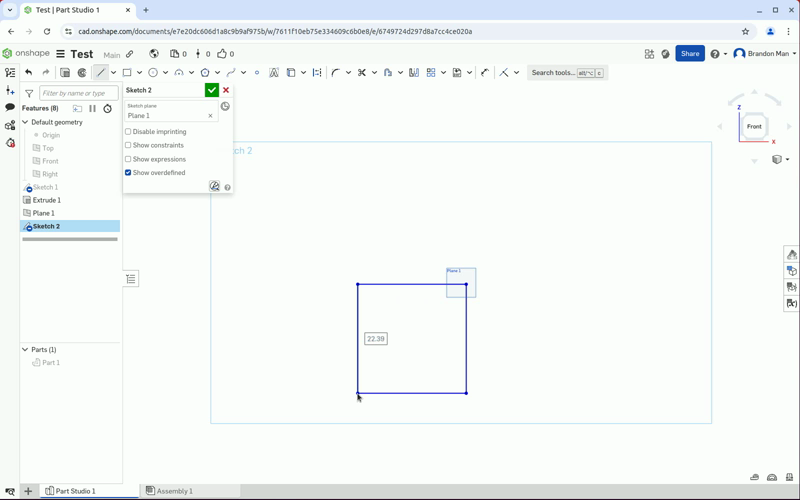
mouse_move(420, 319)
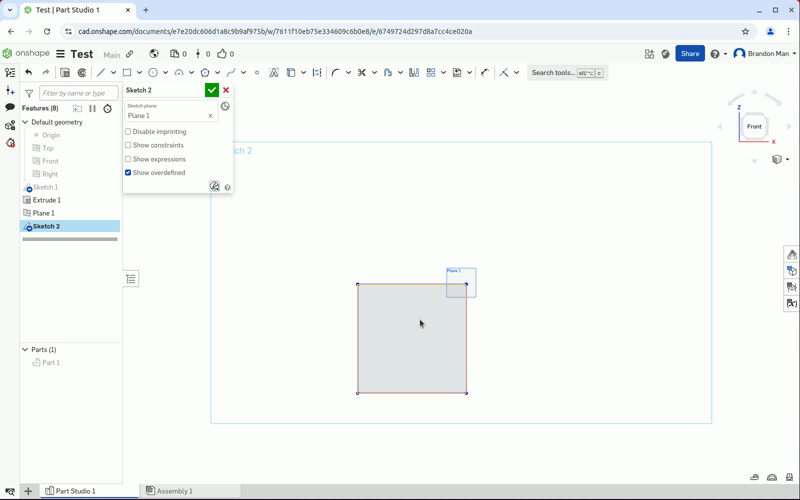
click(420, 319)
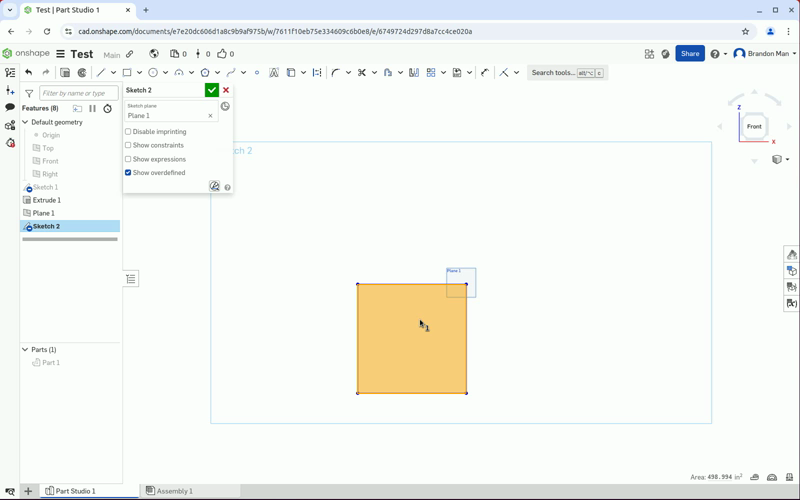
mouse_move(73, 352)
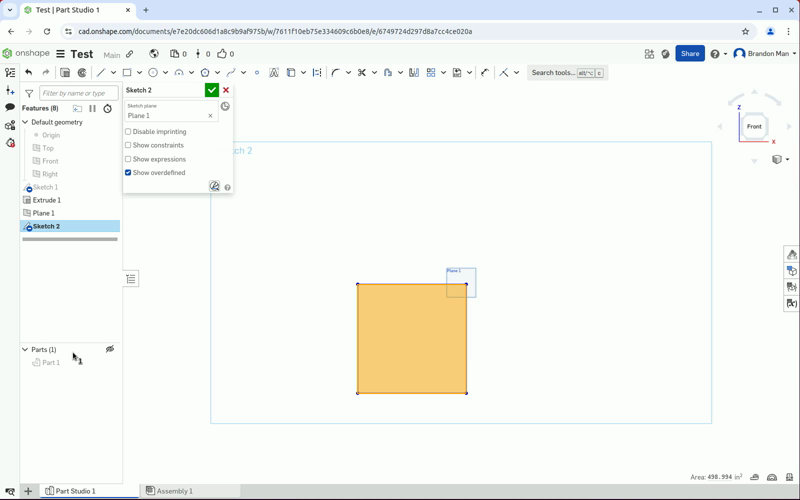
key(shift+y)
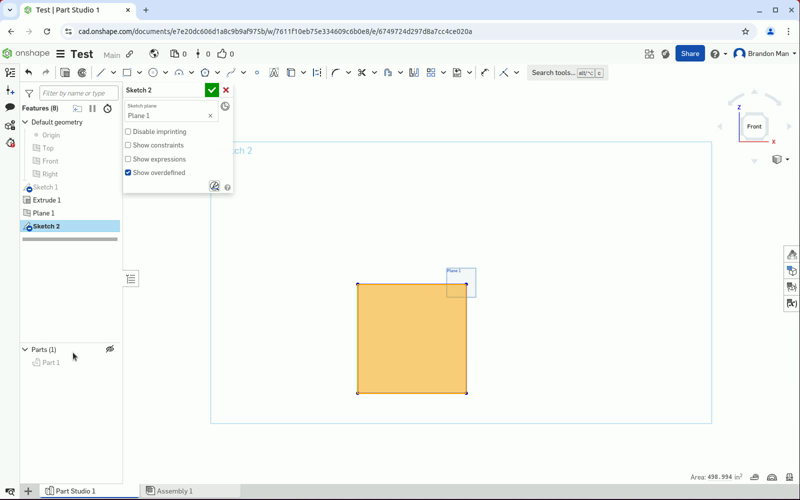
key(shift+e)
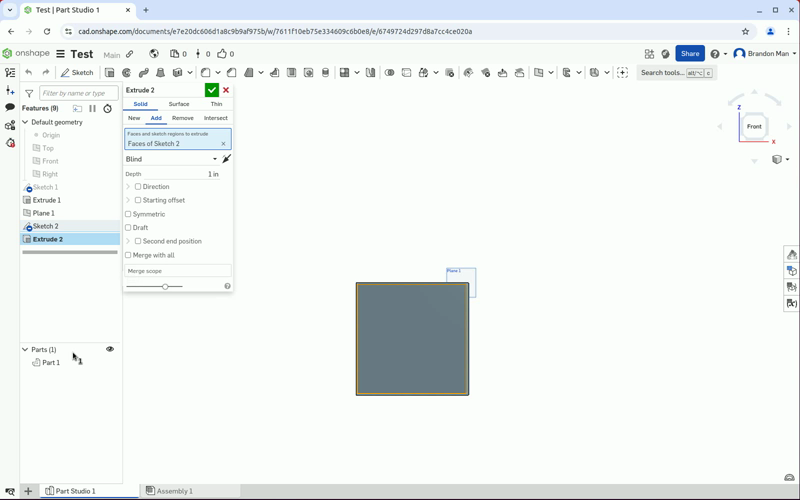
mouse_move(143, 106)
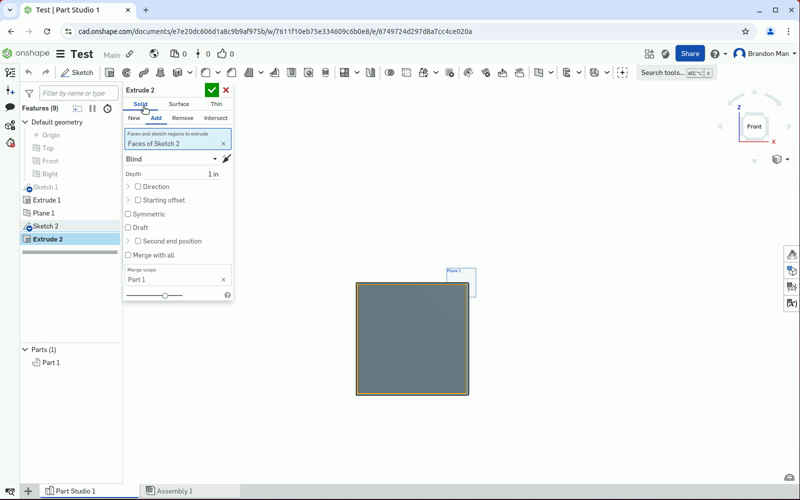
click(143, 106)
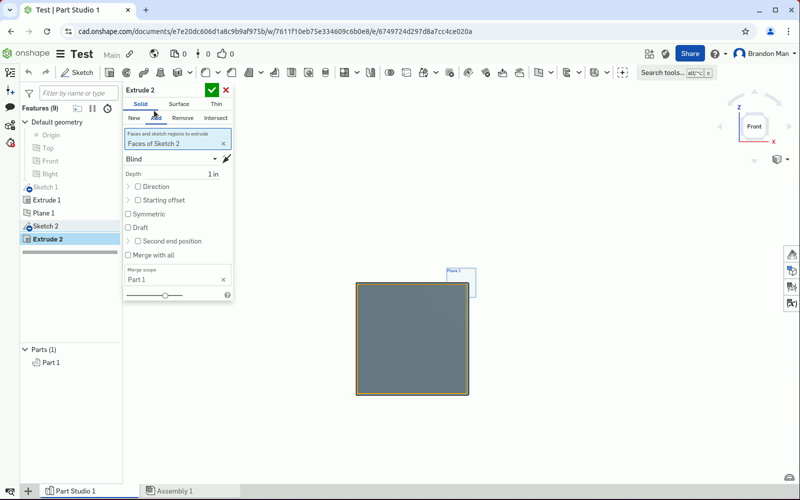
mouse_move(186, 120)
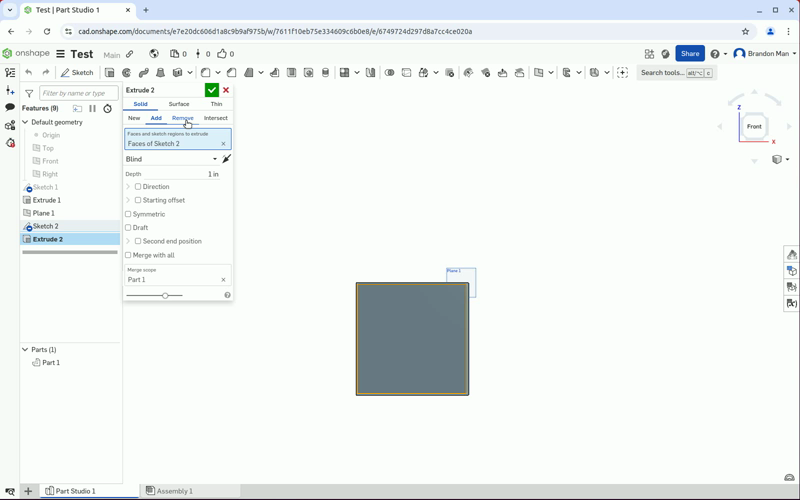
click(186, 120)
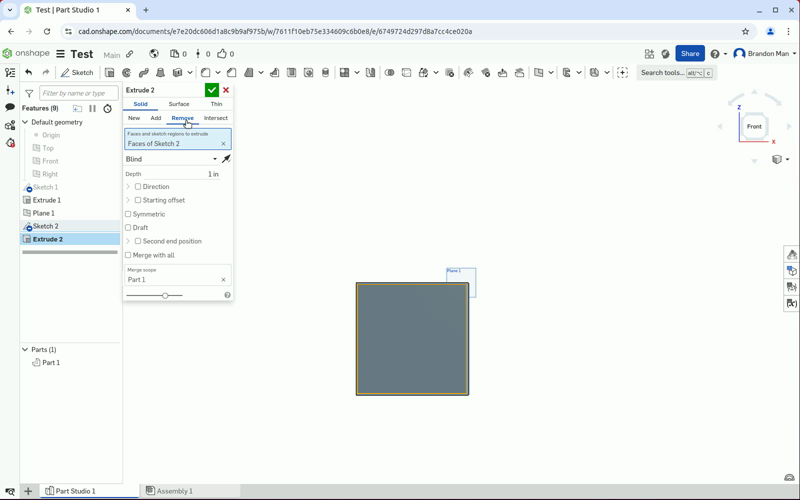
key(tab, 4)
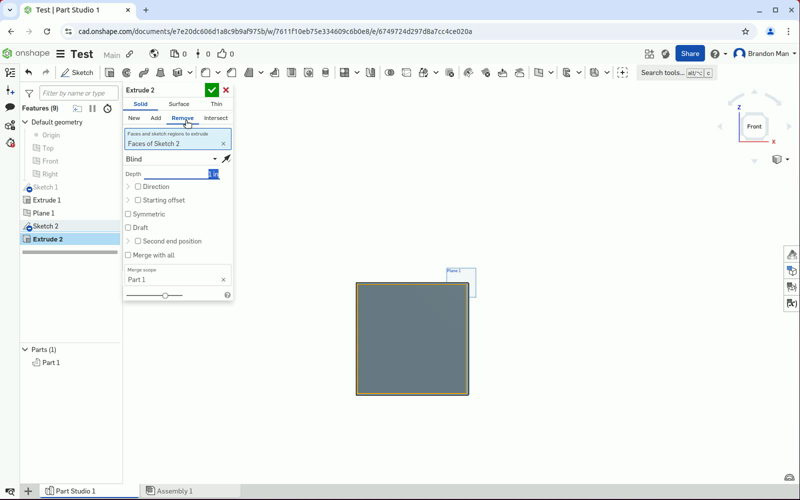
text(22.627)
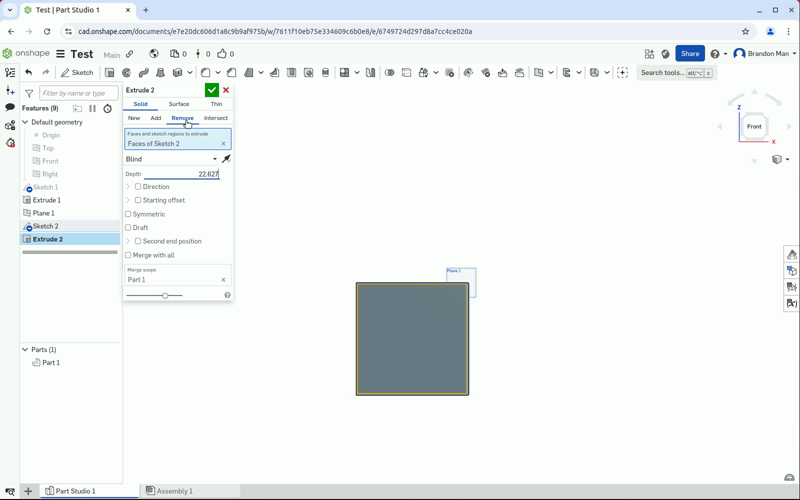
key(tab, 6)
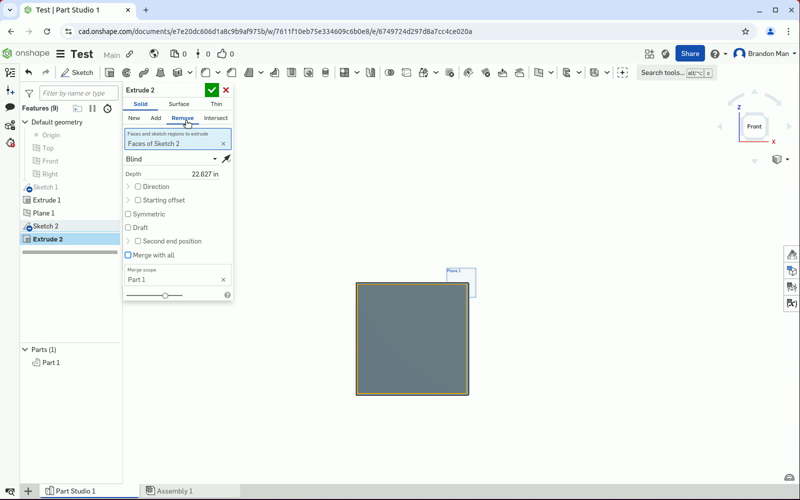
key(space)
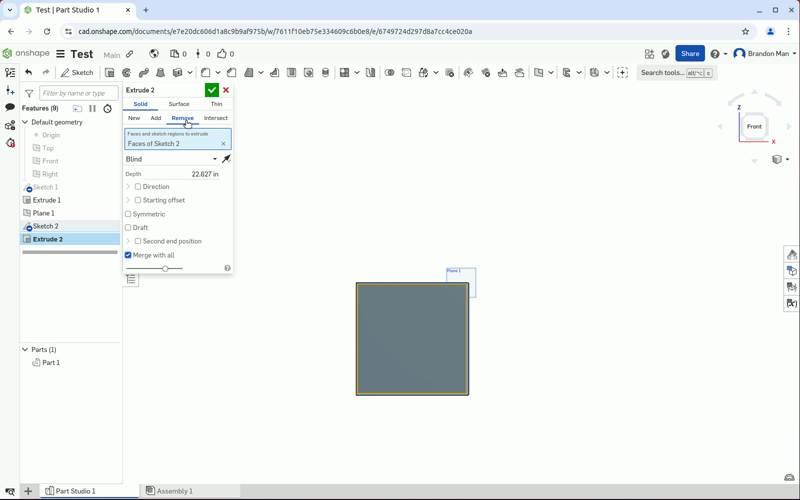
key(enter)
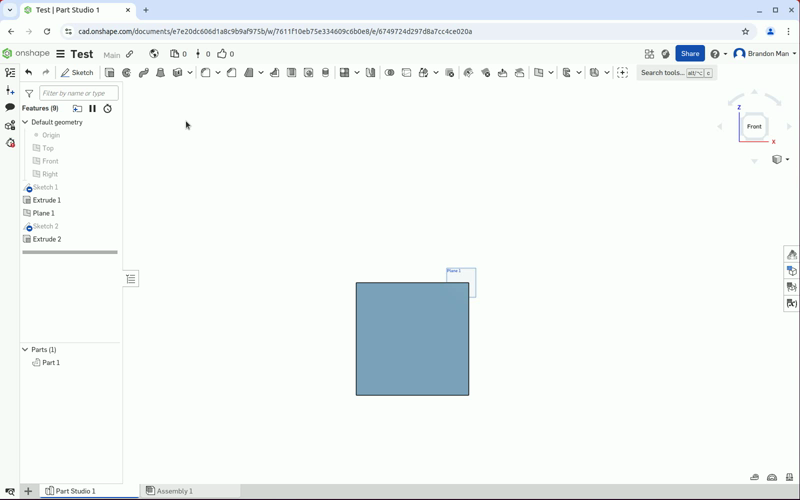
key(shift+h)
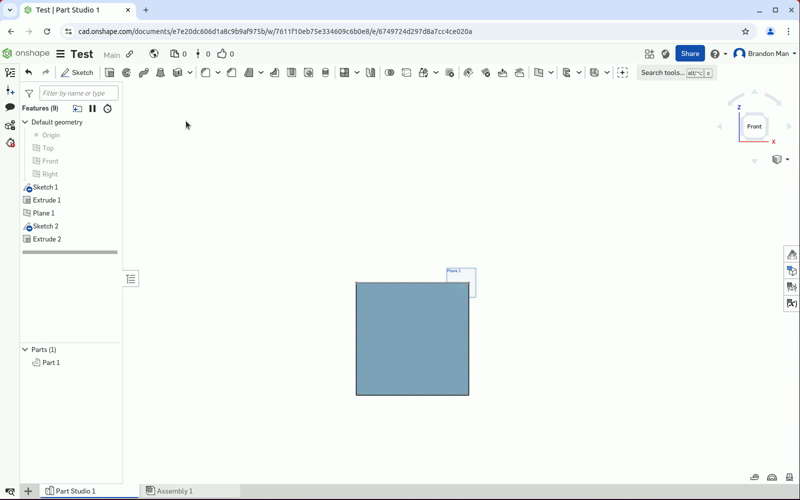
key(shift+h)
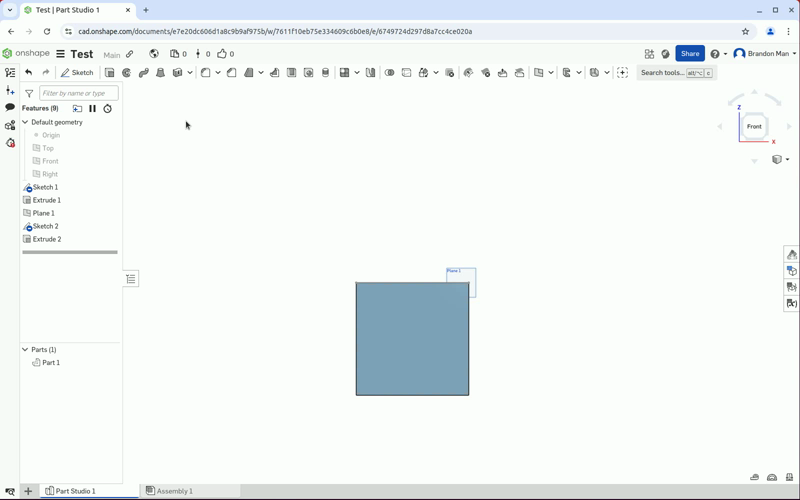
key(shift+7)
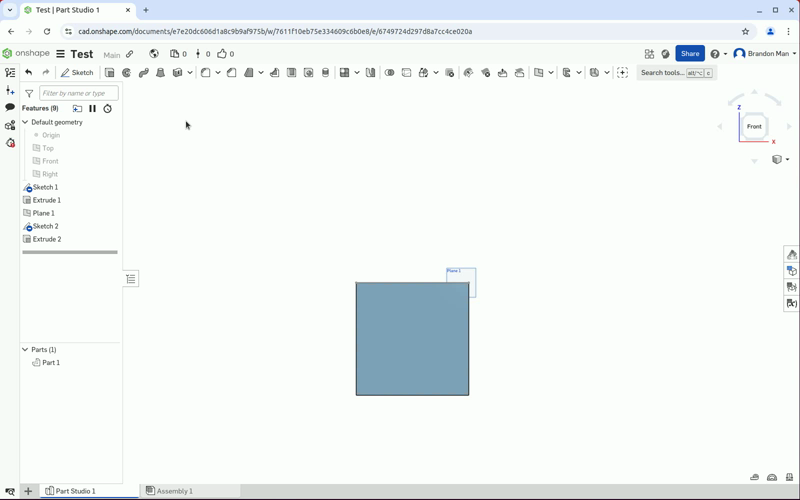
key(left, 2)
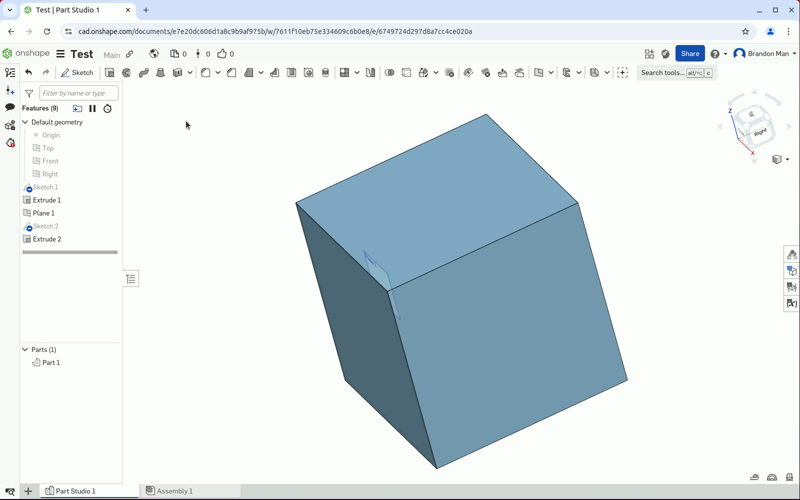
key(down, 2)
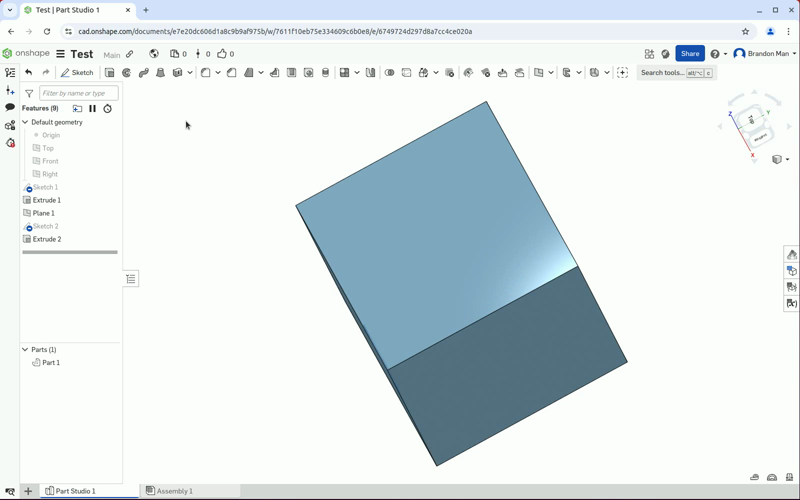
key(up, 2)
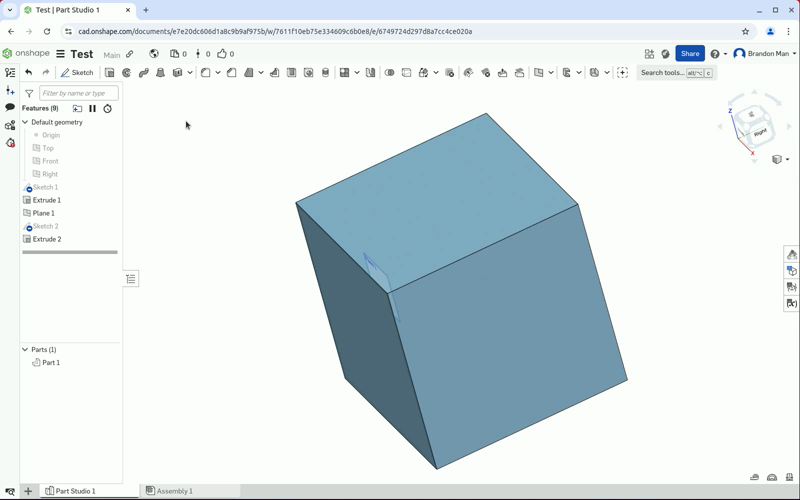
key(right, 2)
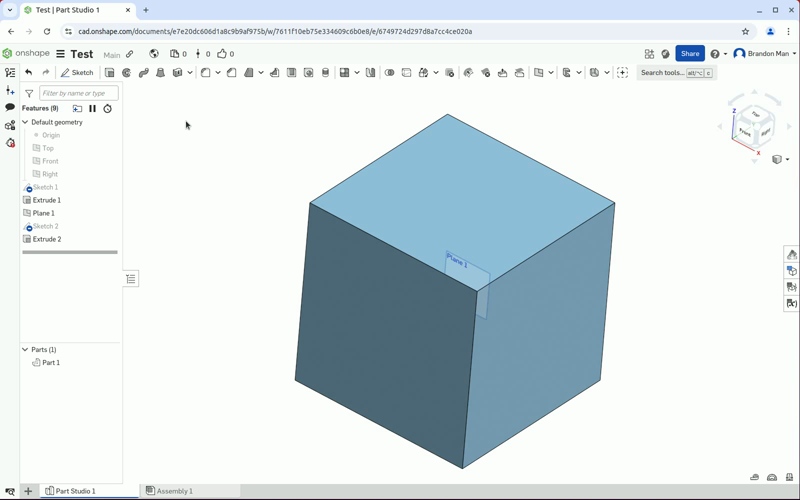
mouse_move(73, 189)
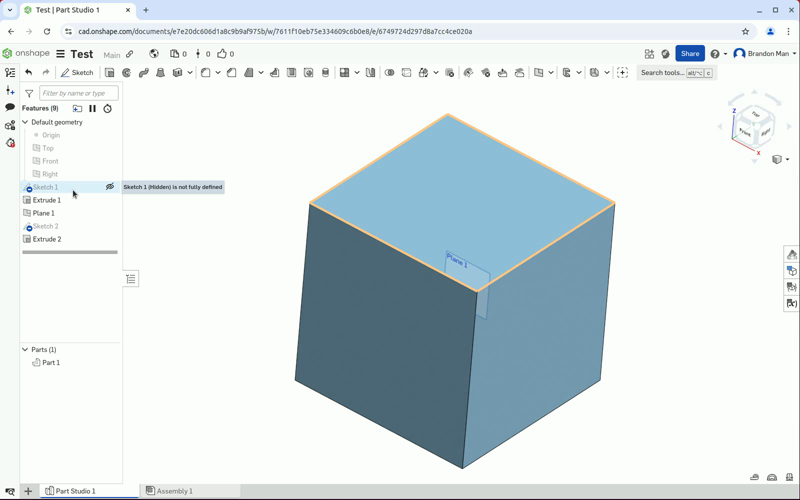
click(73, 189)